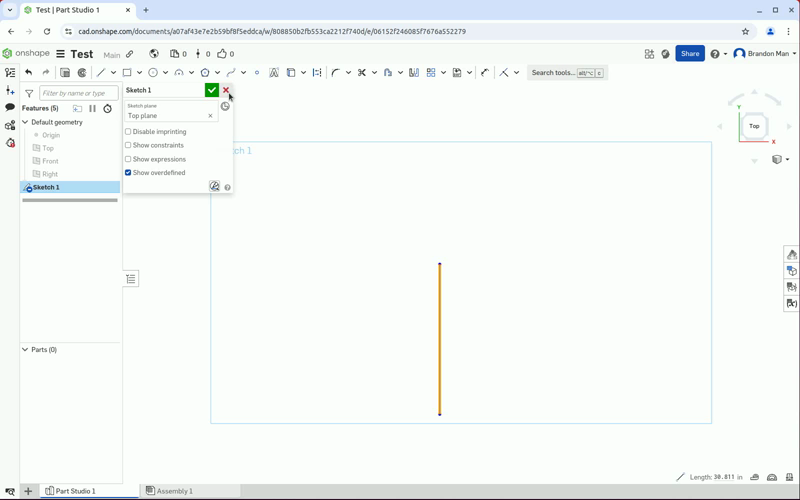
key(shift+h)
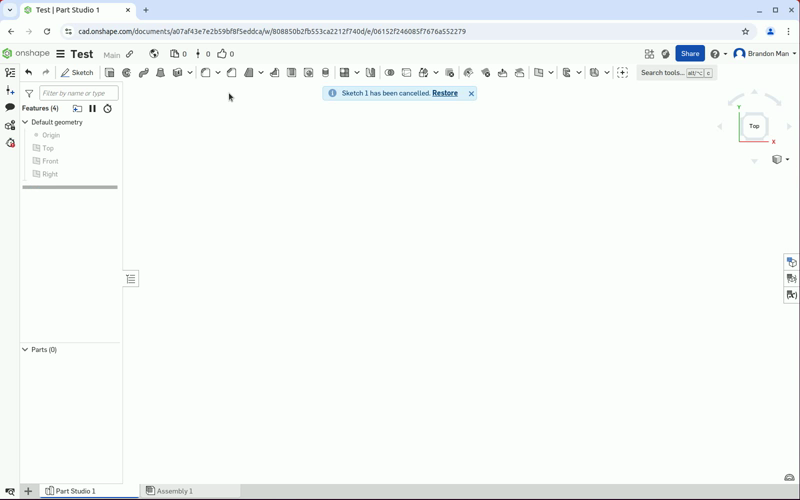
mouse_move(73, 352)
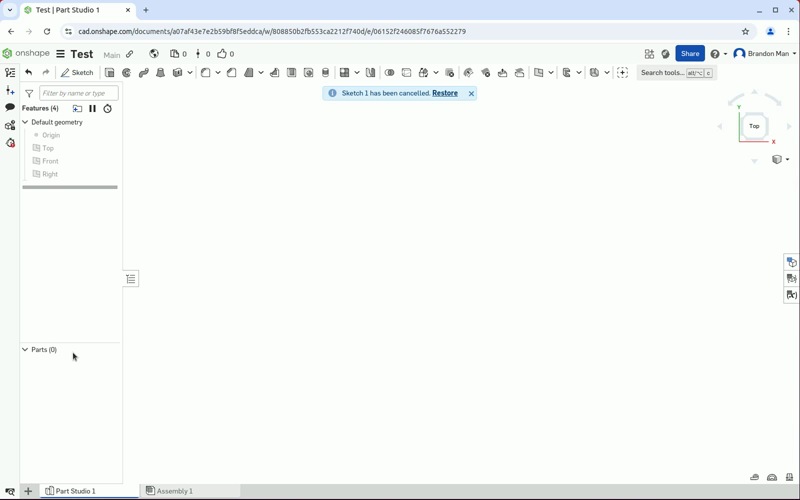
key(y)
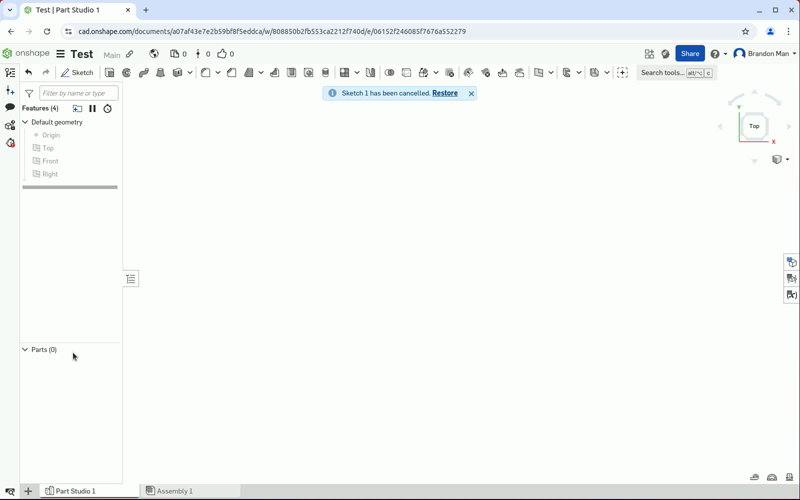
key(shift+p)
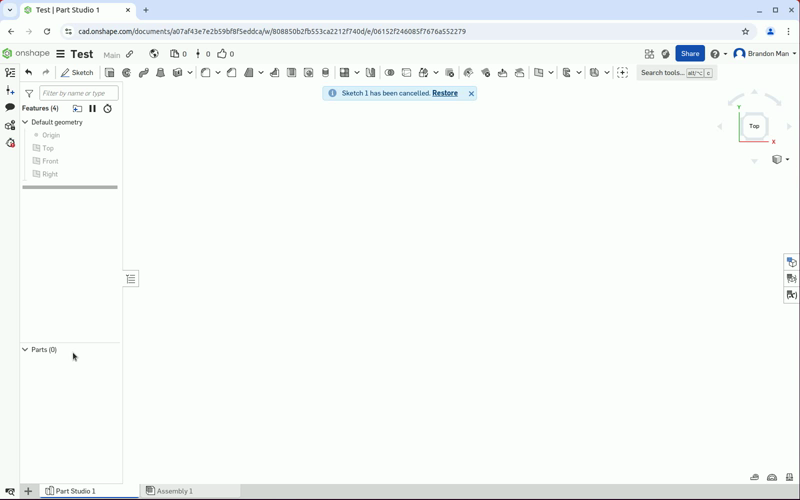
key(space)
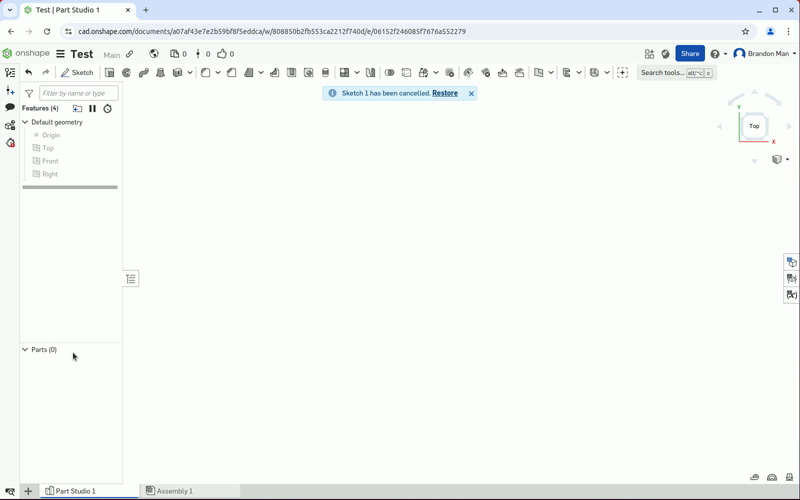
key_down(shift)
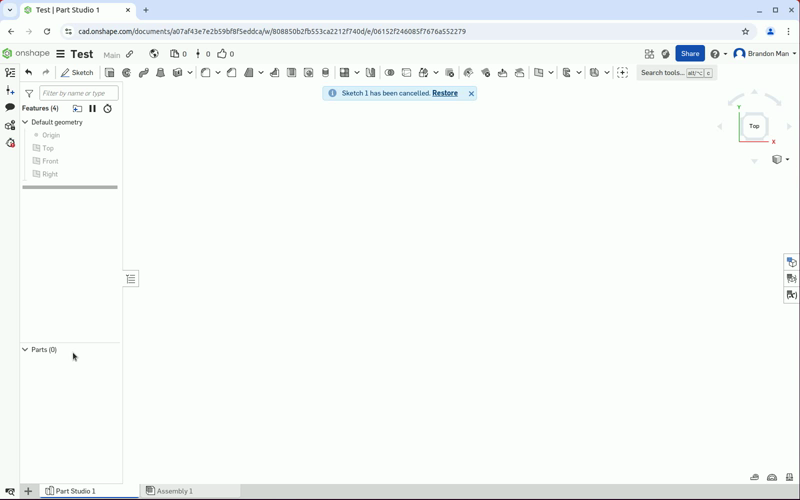
key(up)
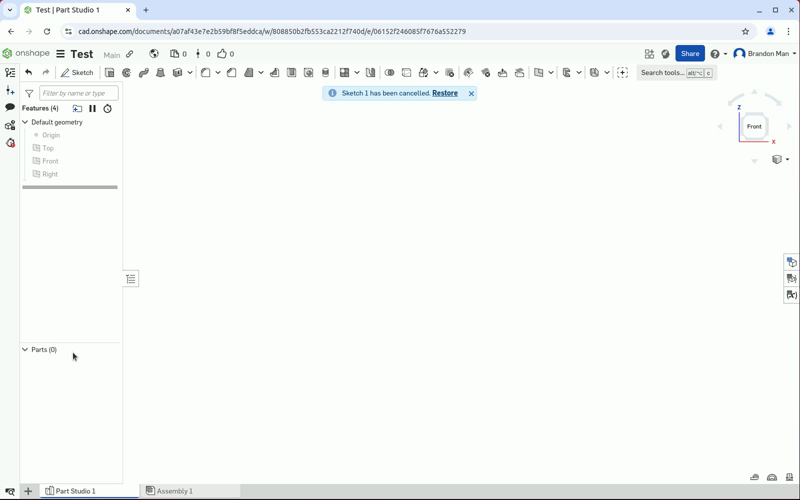
key_up(shift)
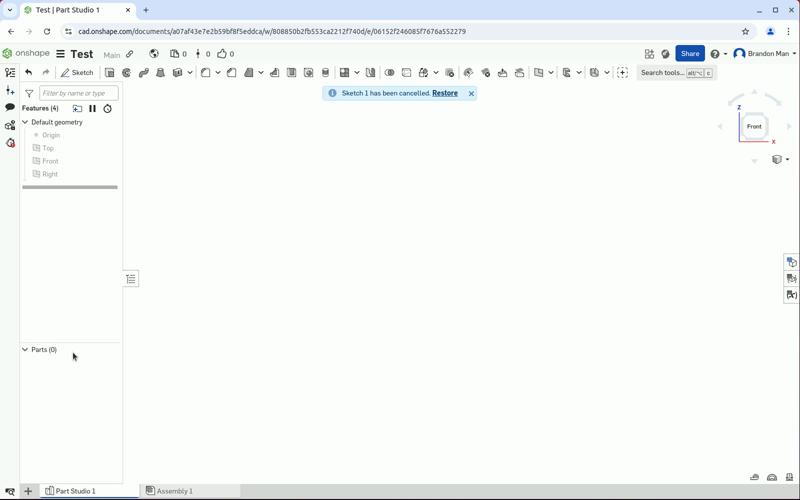
mouse_move(73, 352)
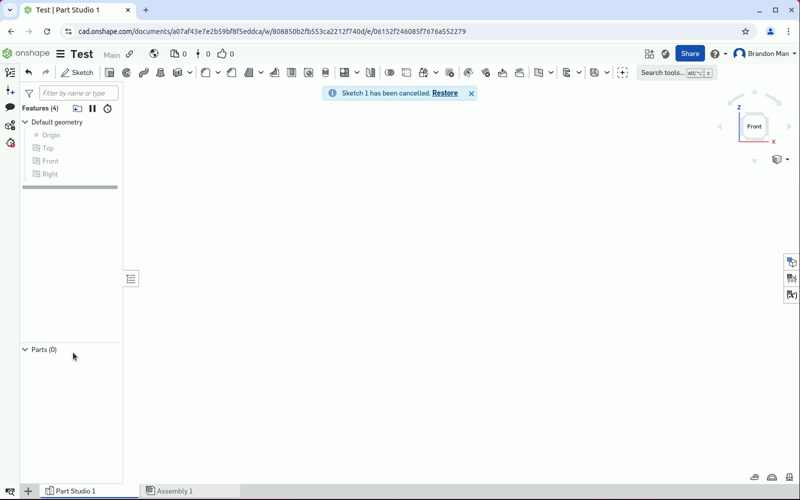
key(shift+y)
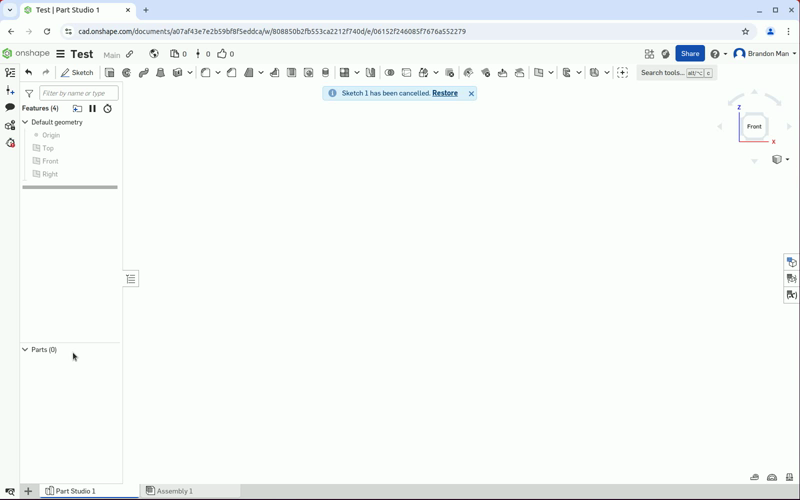
key(shift+s)
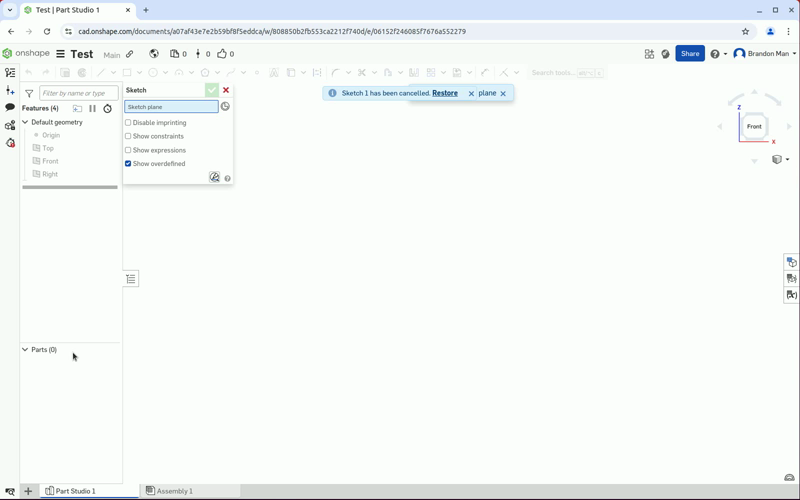
mouse_move(73, 163)
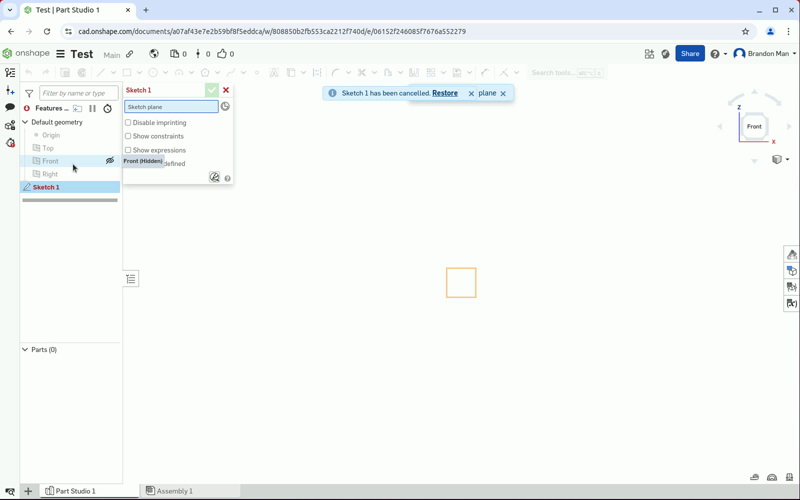
click(73, 163)
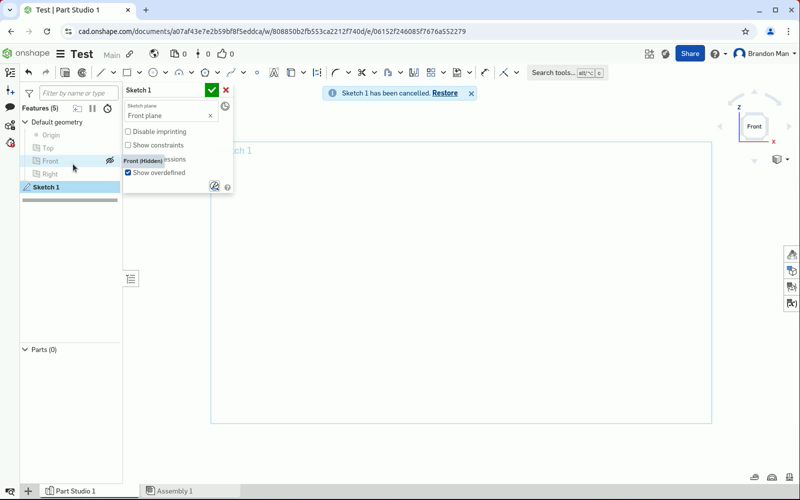
mouse_move(73, 352)
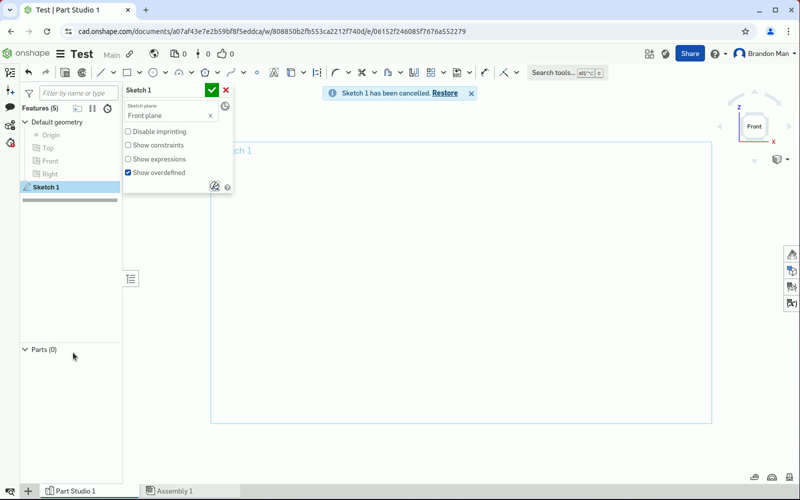
key(y)
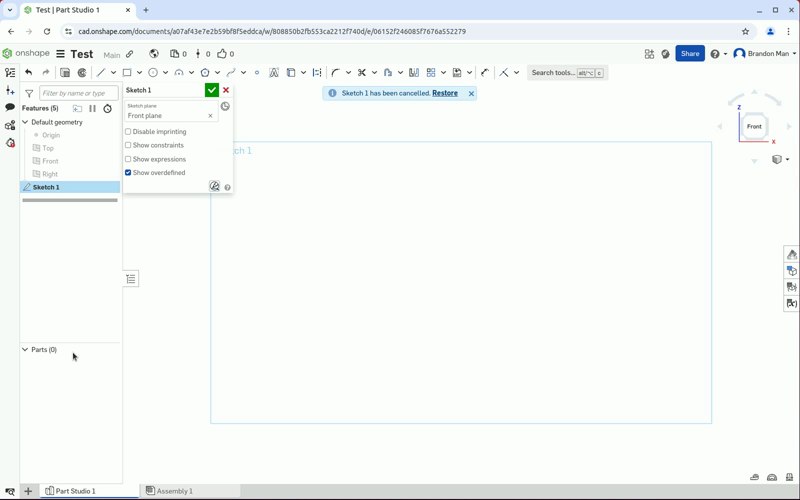
key(l)
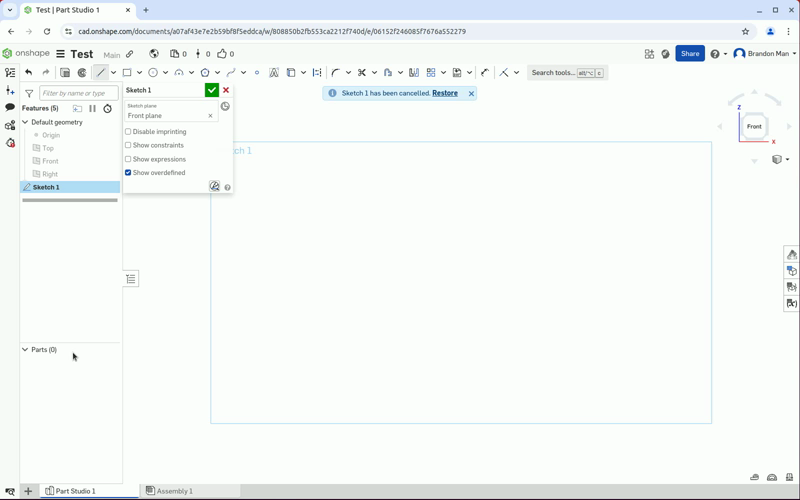
key_down(shift)
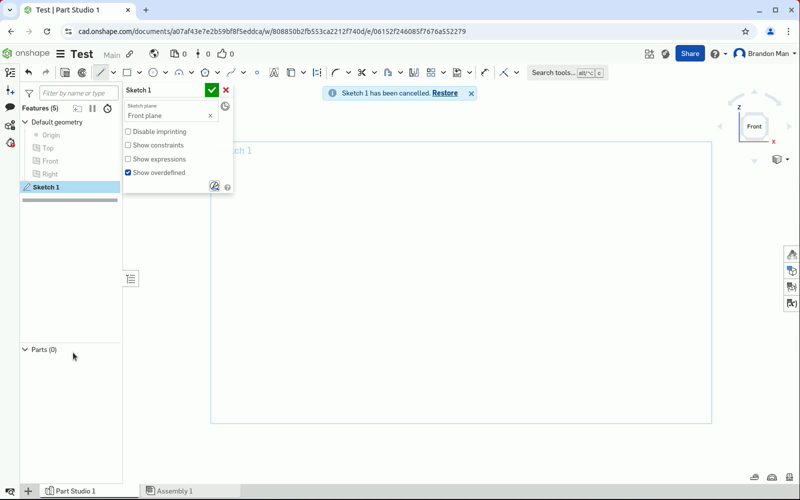
mouse_move(348, 351)
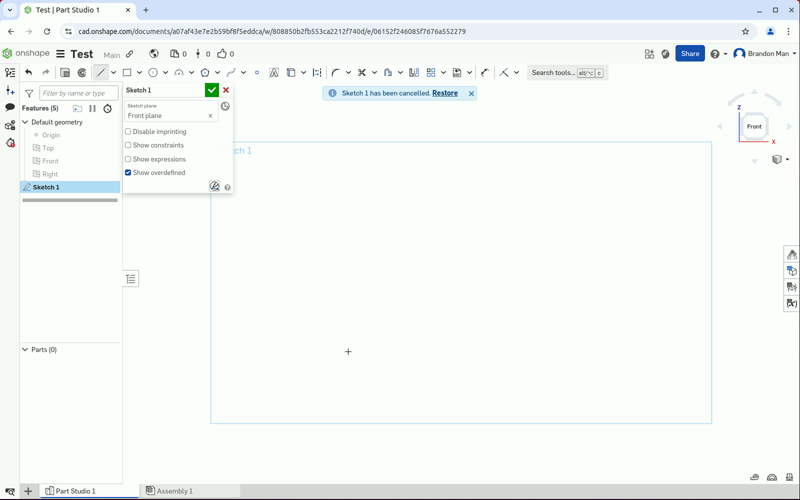
click(348, 351)
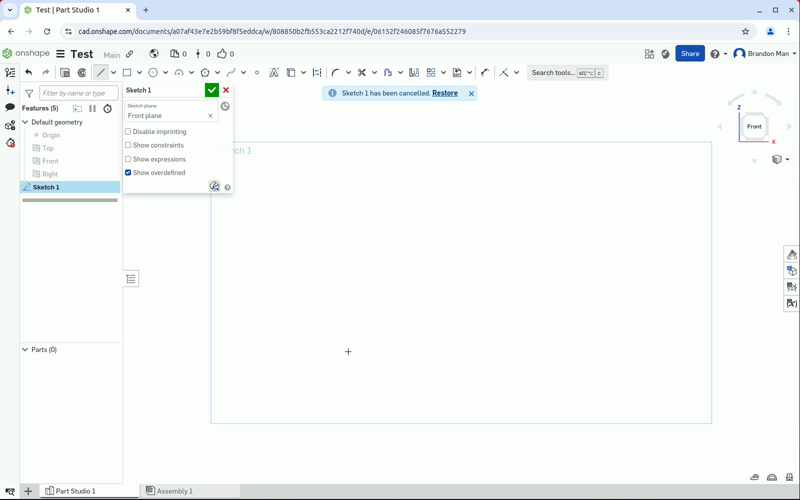
key_up(shift)
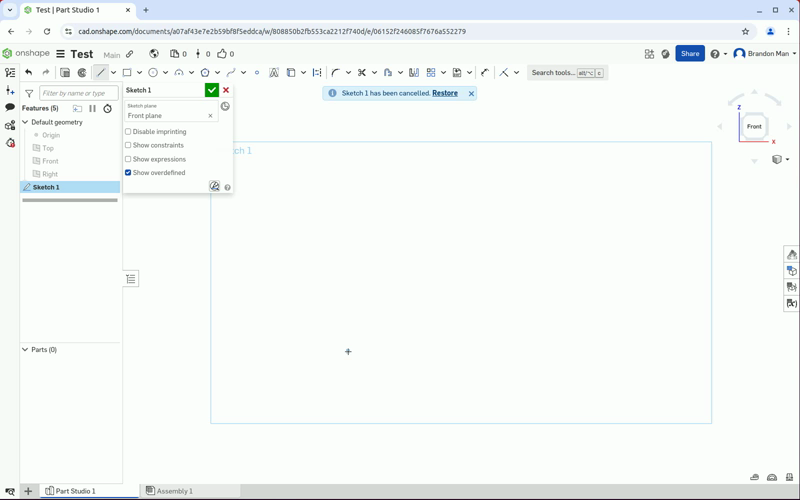
key_down(shift)
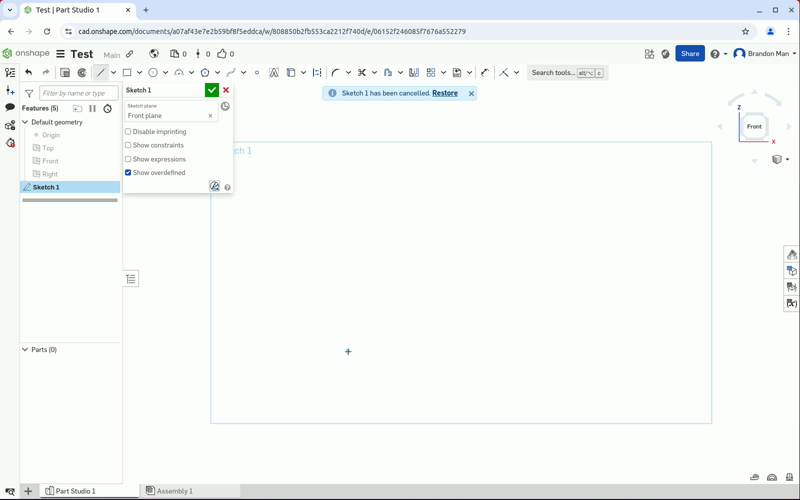
mouse_move(572, 351)
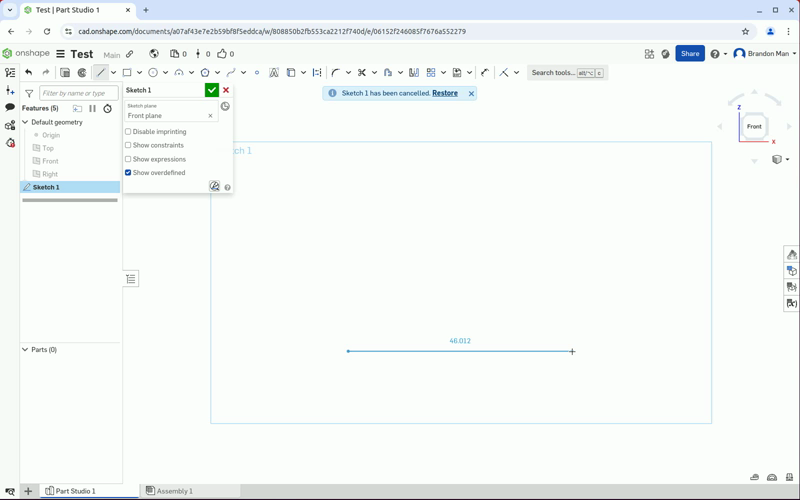
click(572, 351)
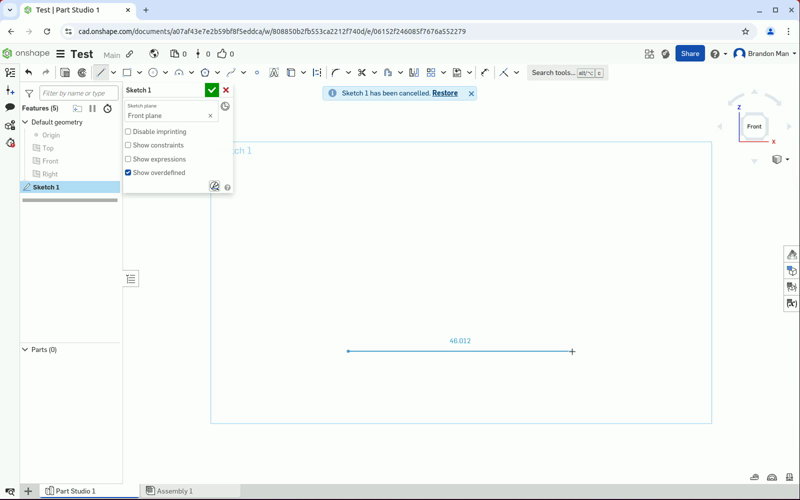
key_up(shift)
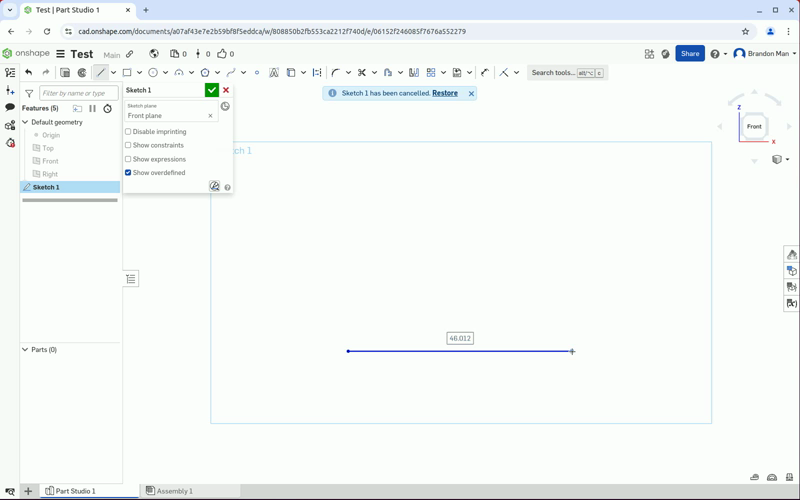
key_down(shift)
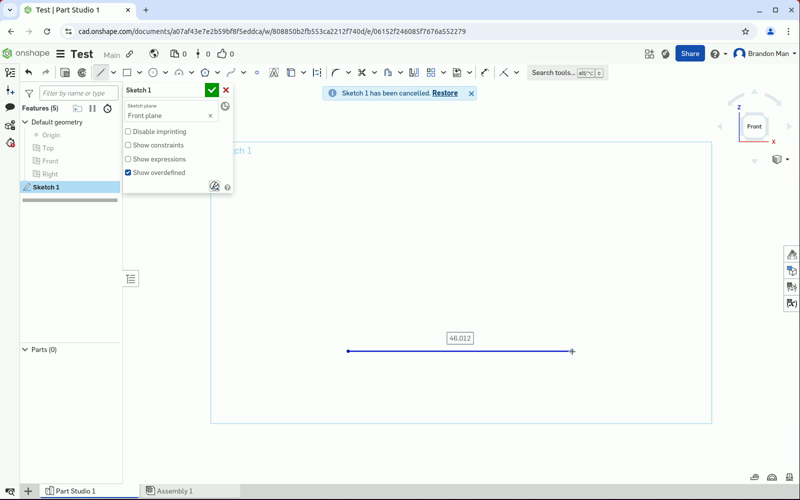
mouse_move(572, 214)
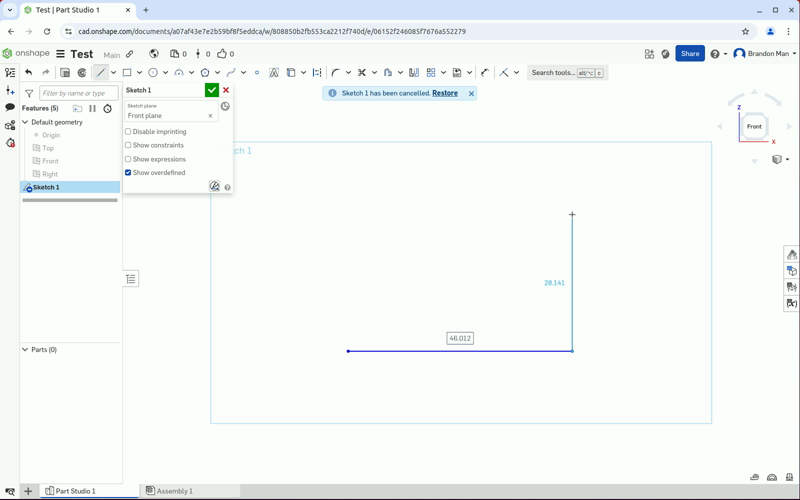
click(572, 214)
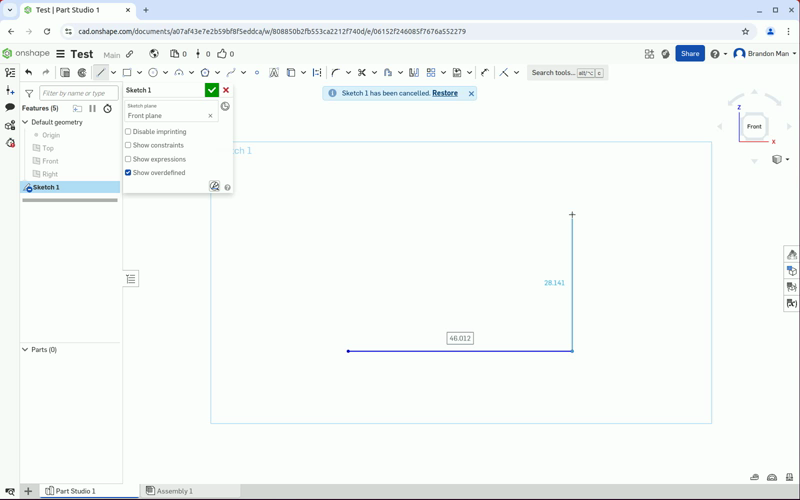
key_up(shift)
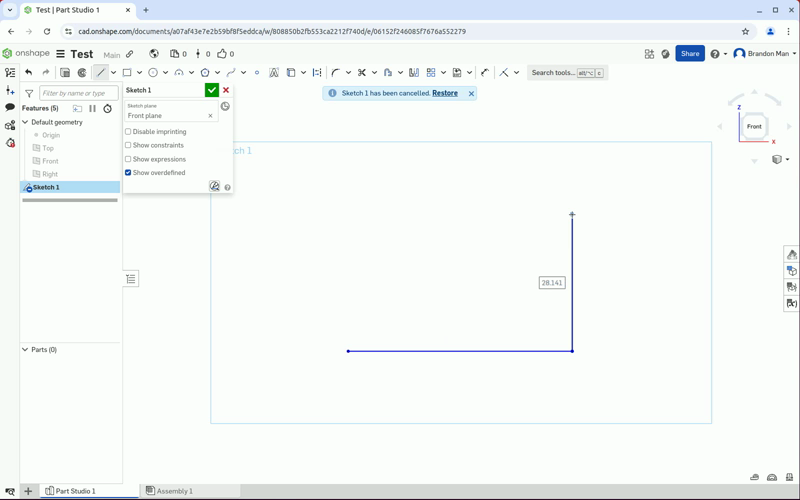
key_down(shift)
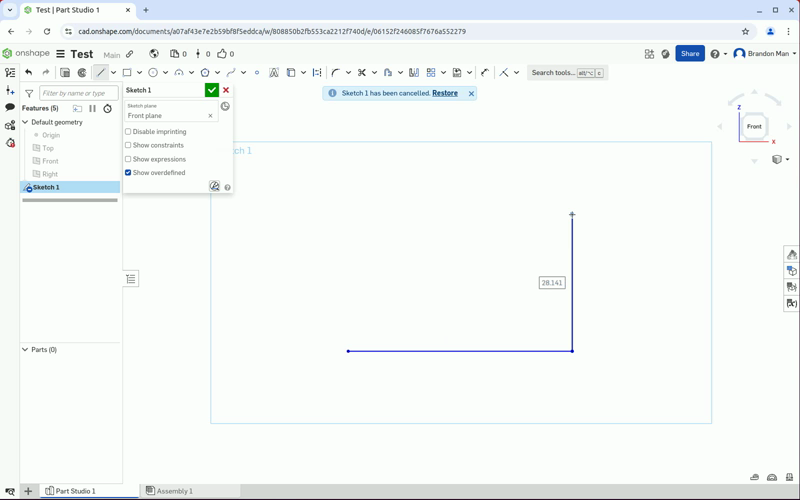
mouse_move(348, 214)
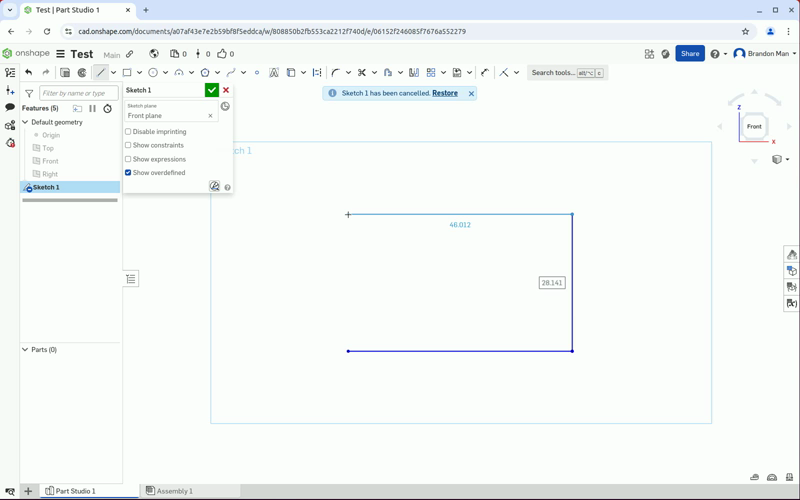
click(348, 214)
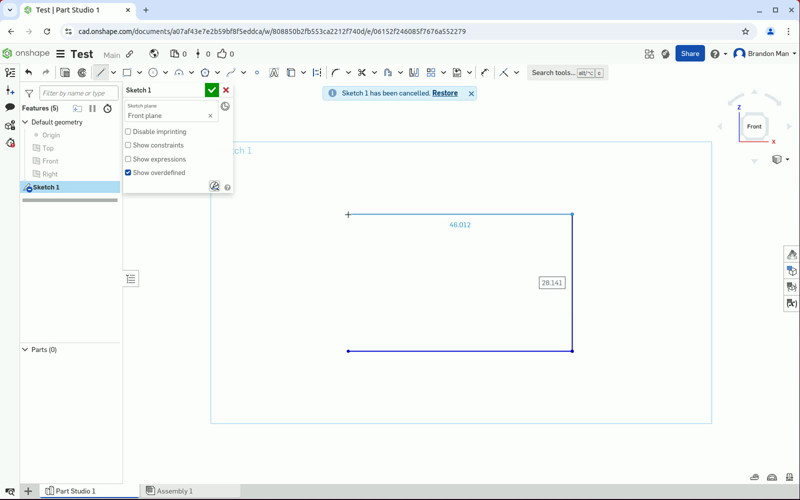
key_up(shift)
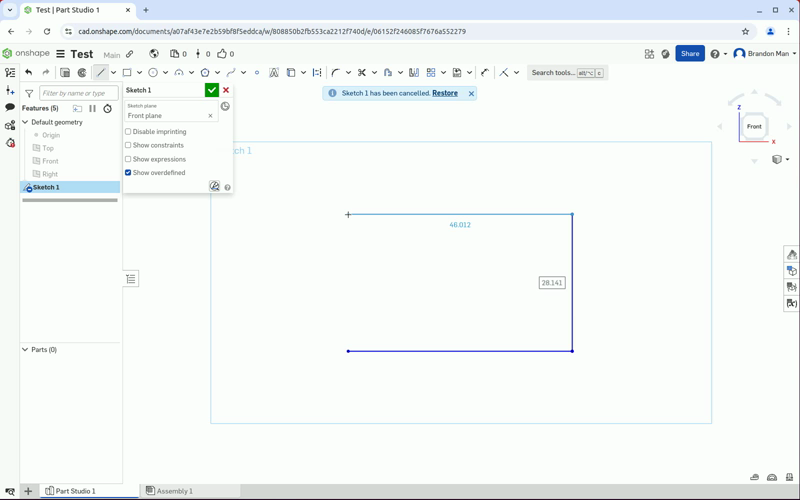
key_down(shift)
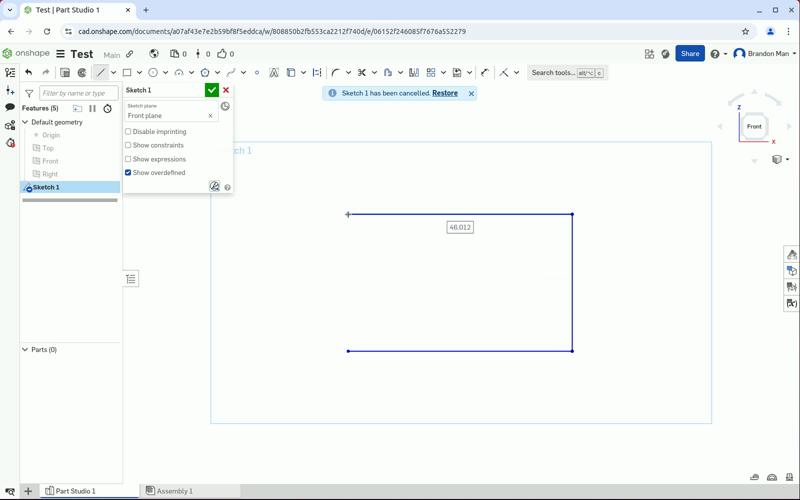
mouse_move(348, 351)
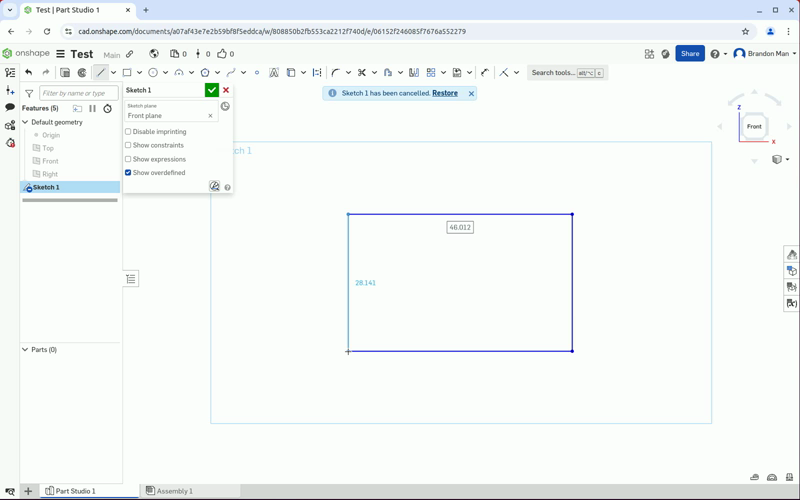
key_up(shift)
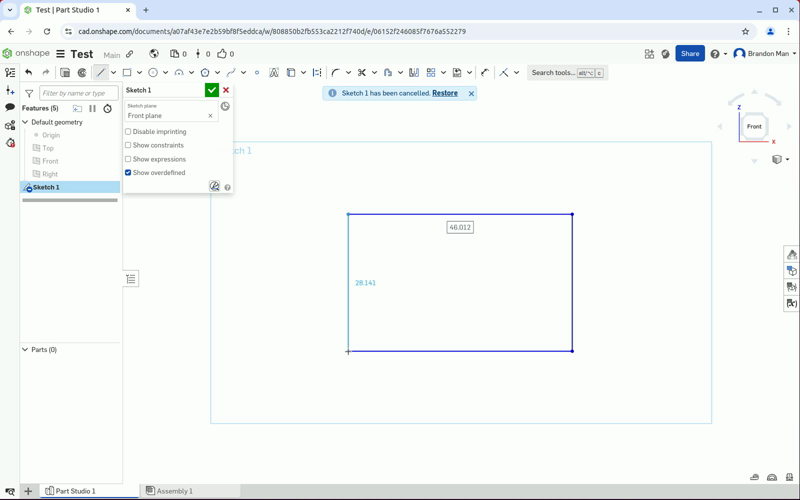
click(348, 351)
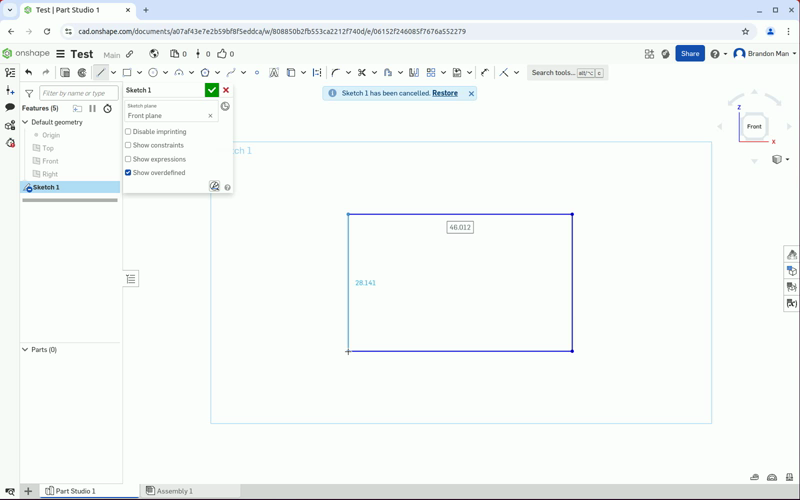
key(esc)
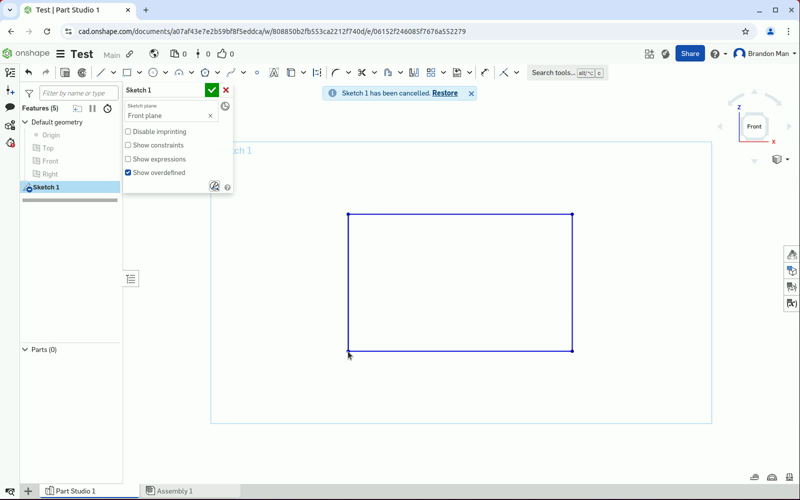
key(c)
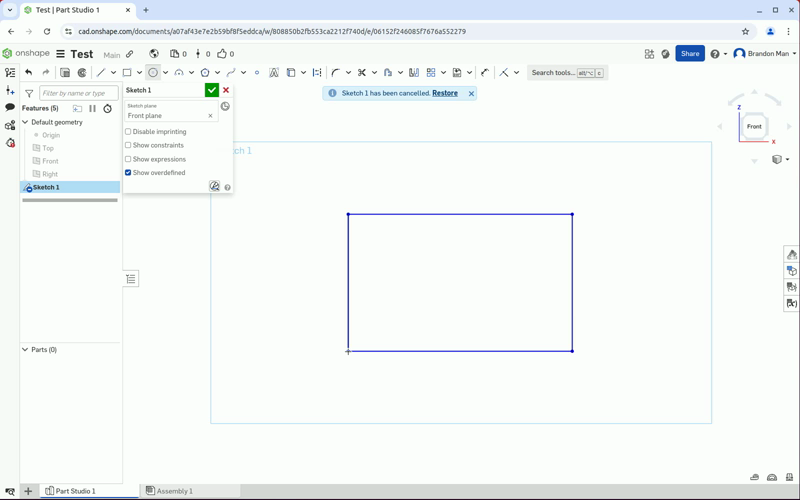
key_down(shift)
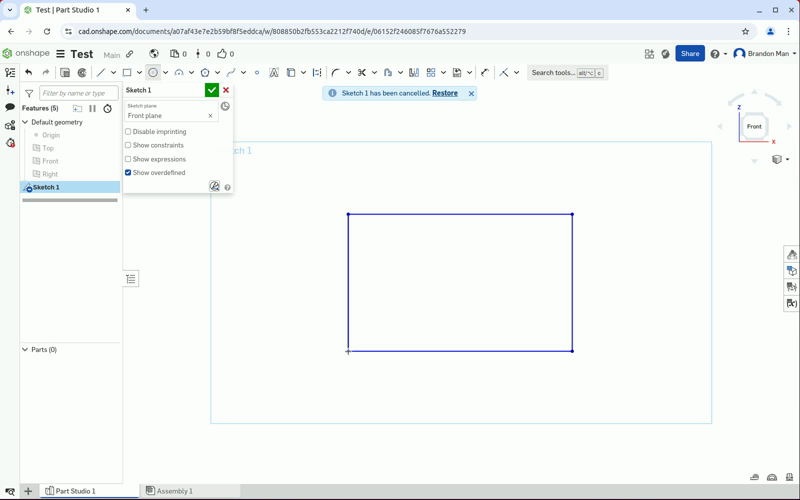
mouse_move(395, 282)
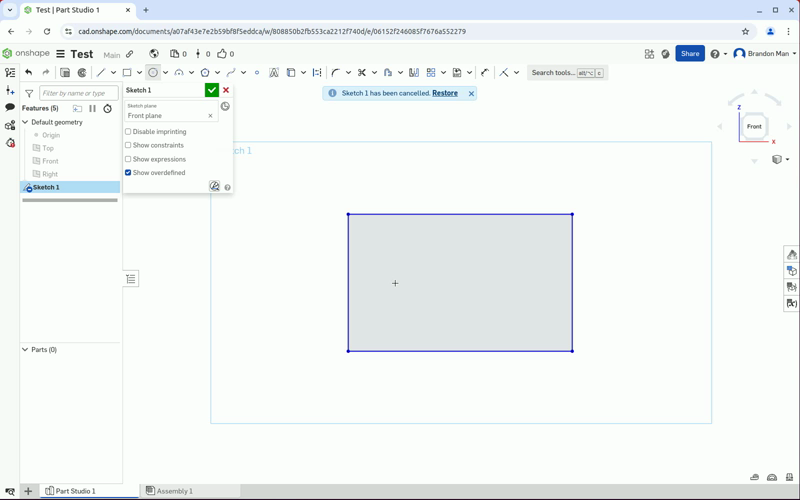
click(395, 282)
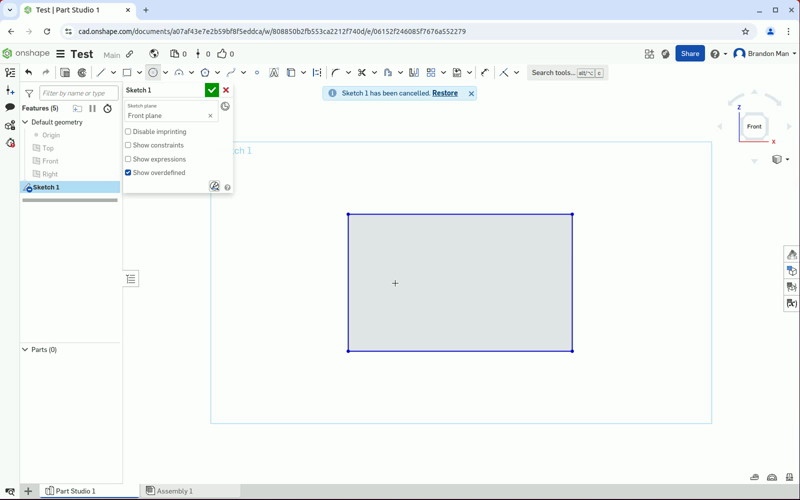
key_up(shift)
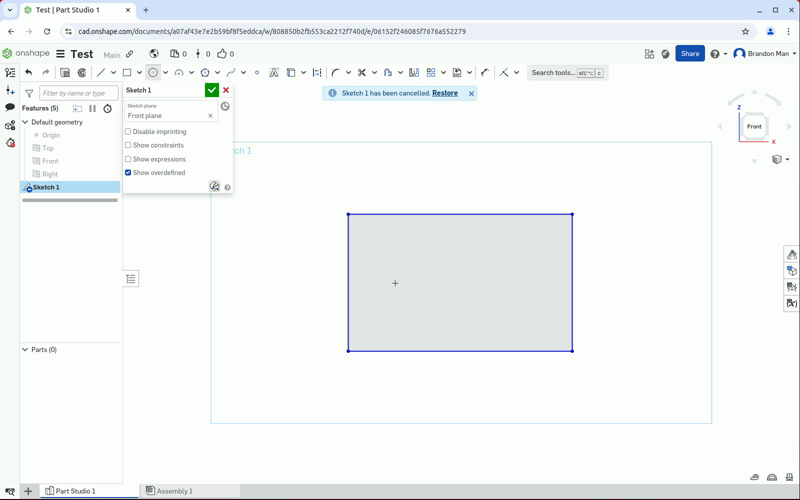
mouse_move(428, 282)
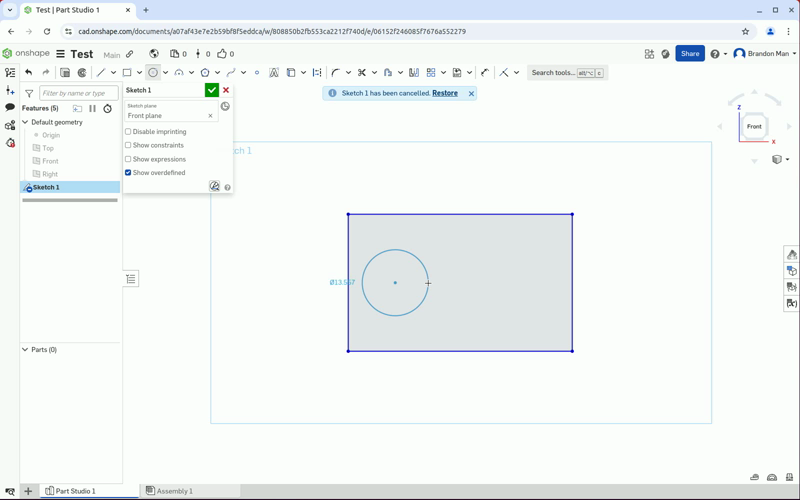
click(428, 282)
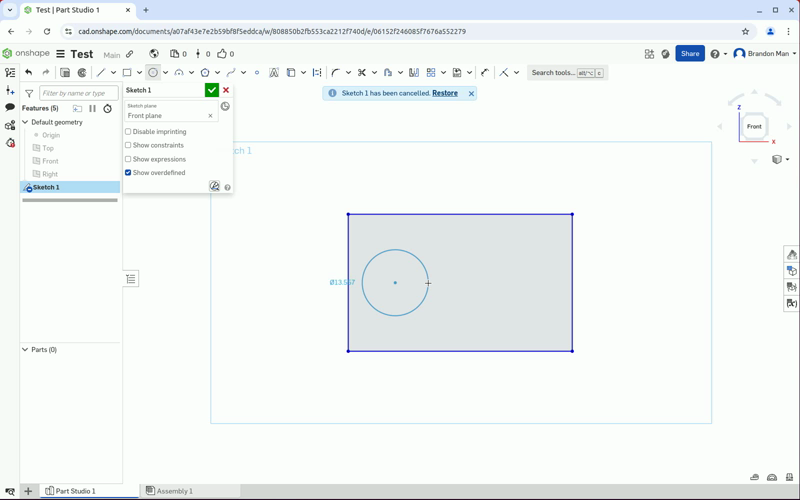
key(esc)
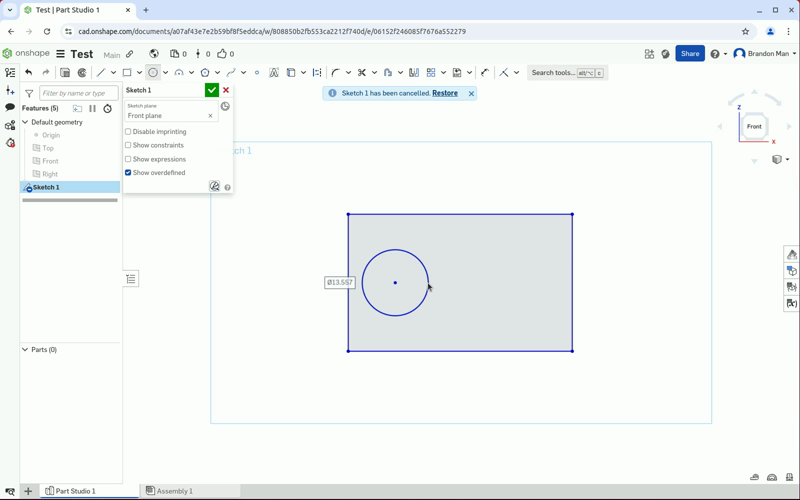
key(c)
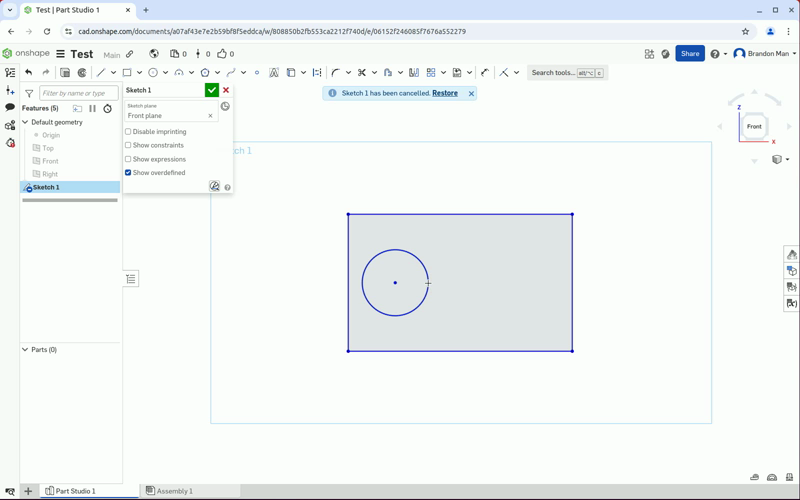
key_down(shift)
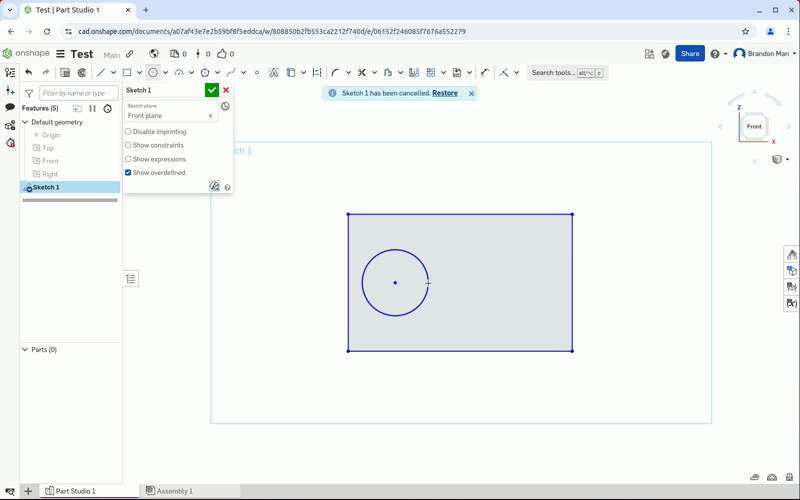
mouse_move(522, 282)
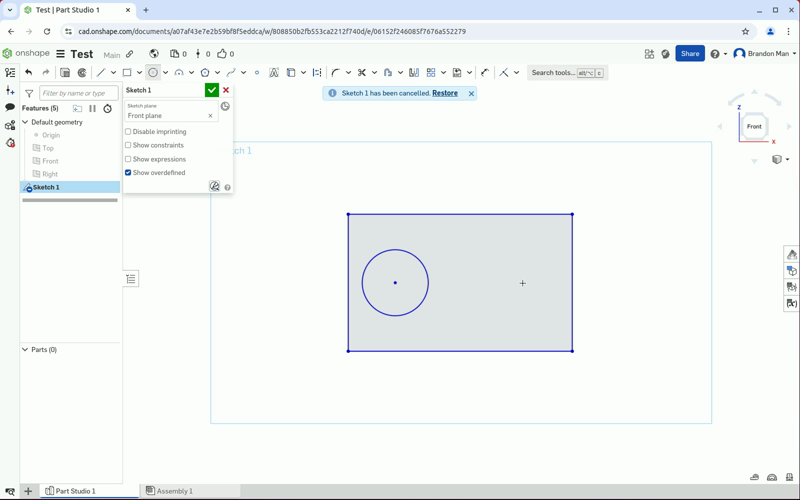
click(522, 282)
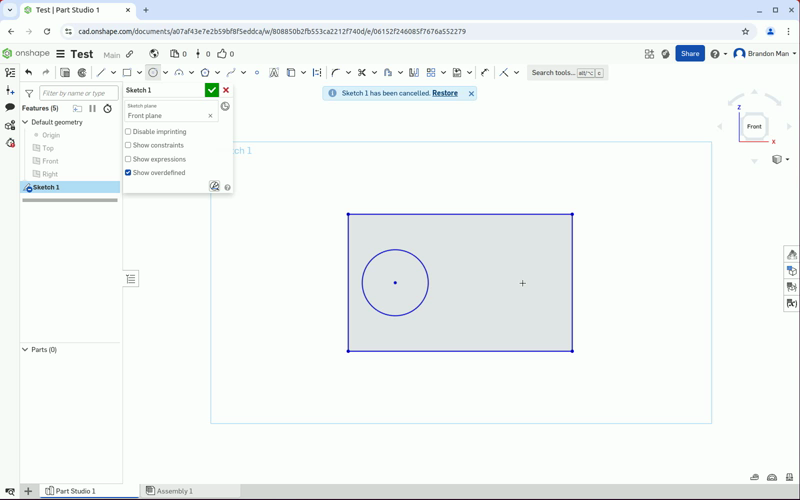
key_up(shift)
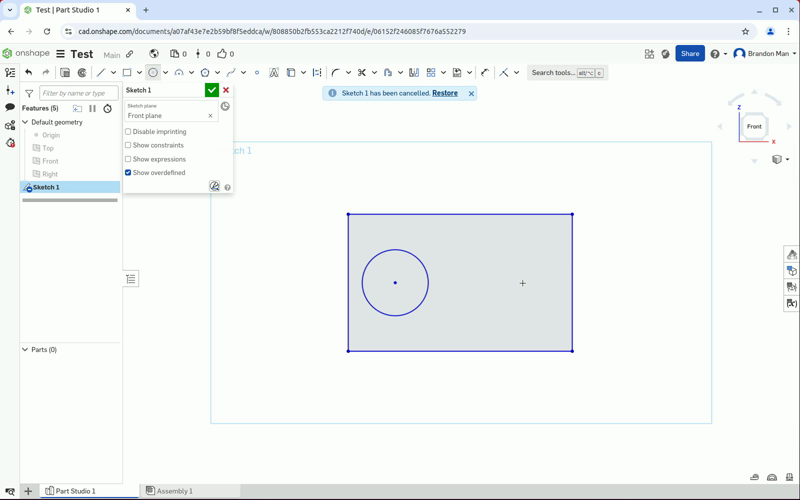
mouse_move(558, 282)
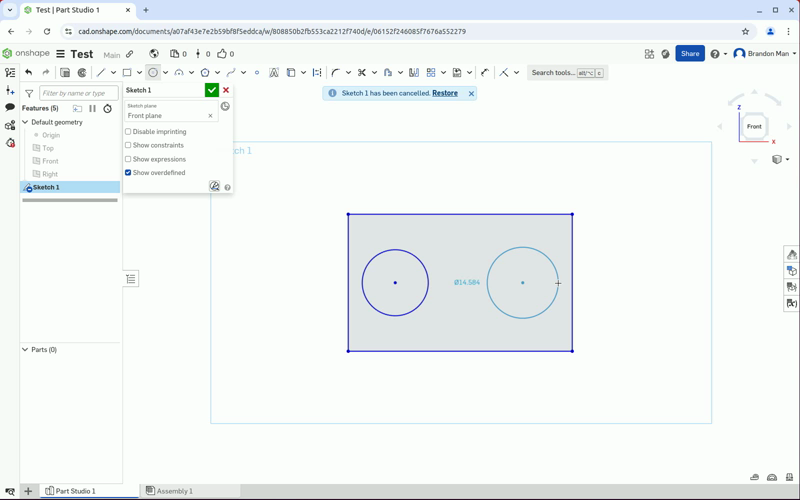
click(558, 282)
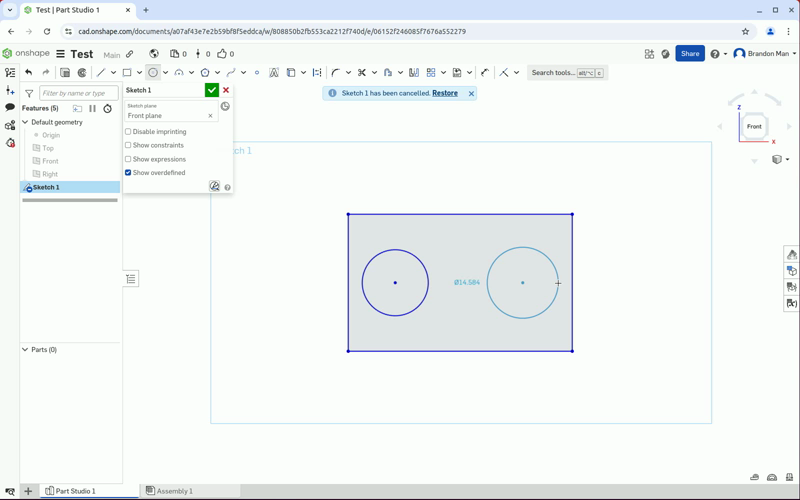
key(esc)
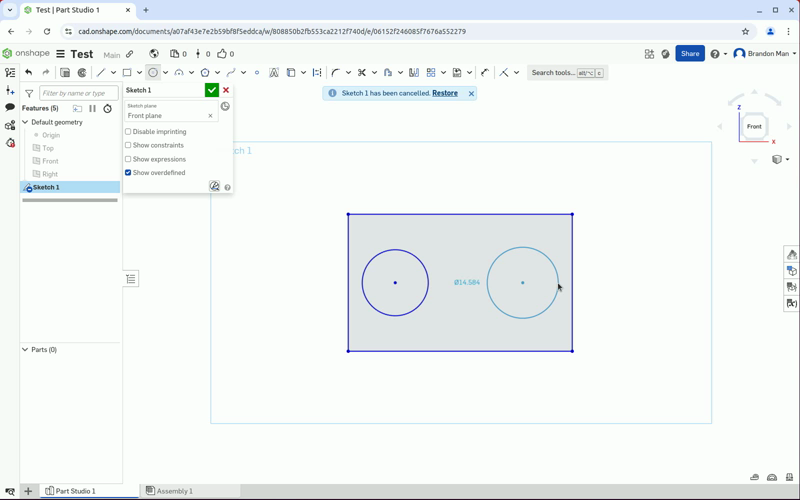
mouse_move(440, 322)
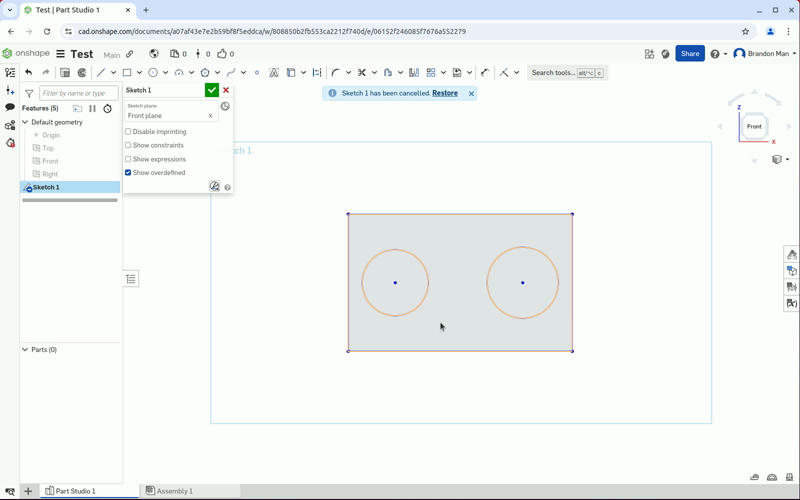
click(440, 322)
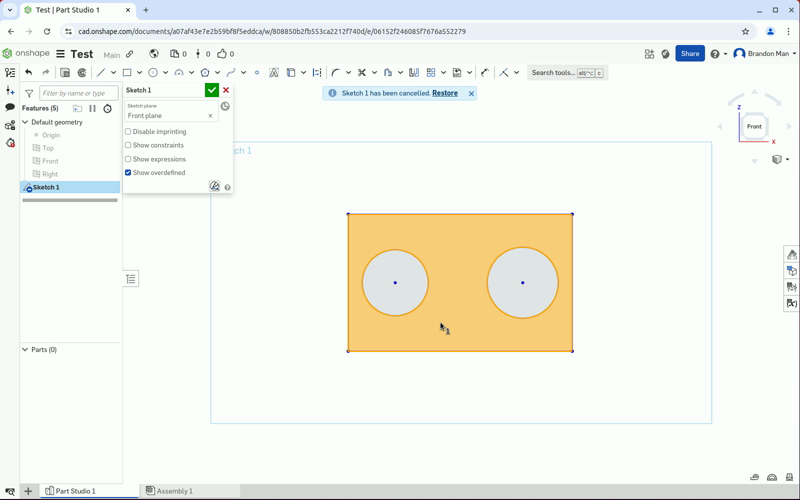
mouse_move(73, 352)
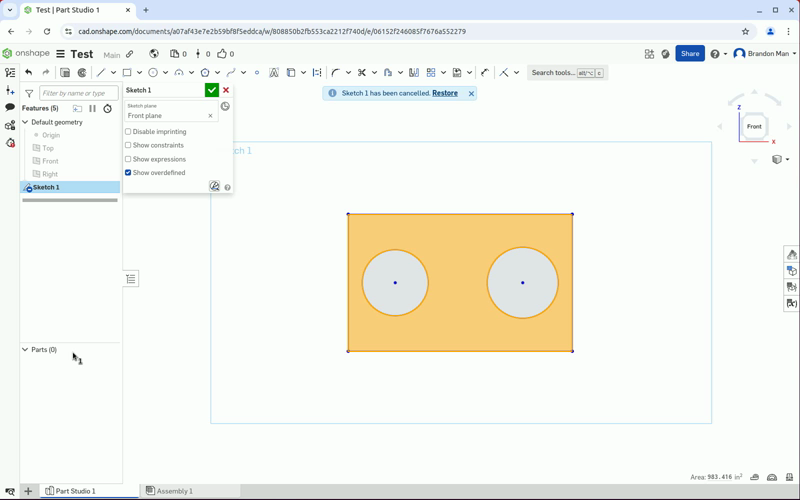
key(shift+y)
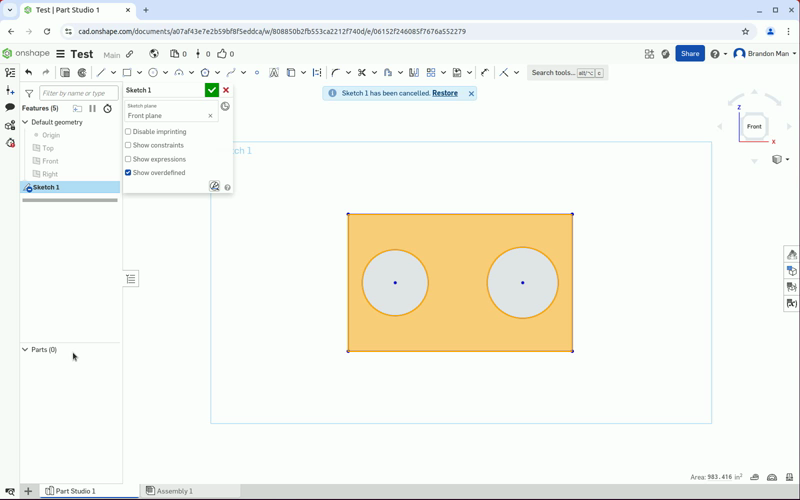
key(shift+e)
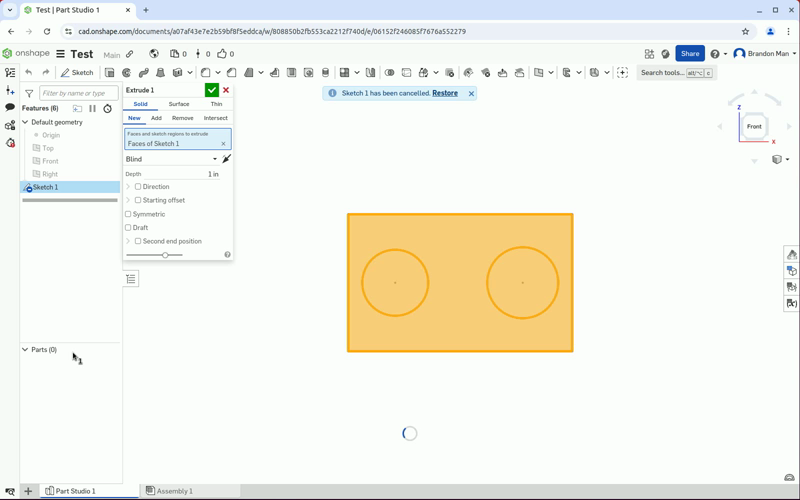
mouse_move(143, 106)
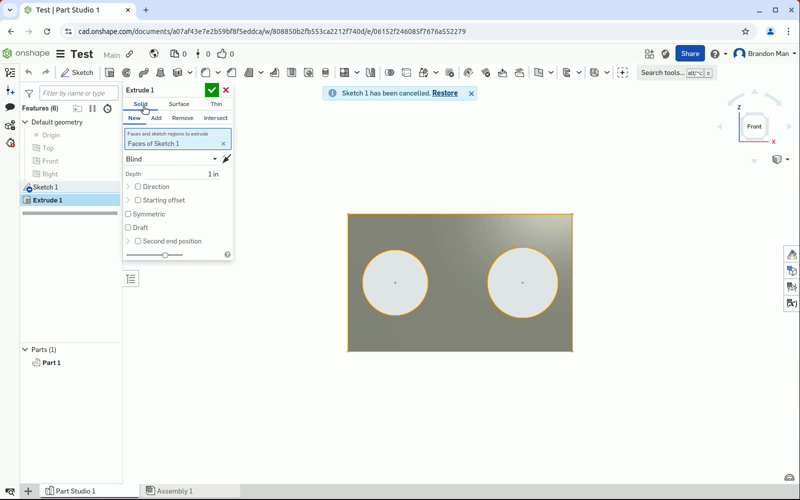
click(143, 106)
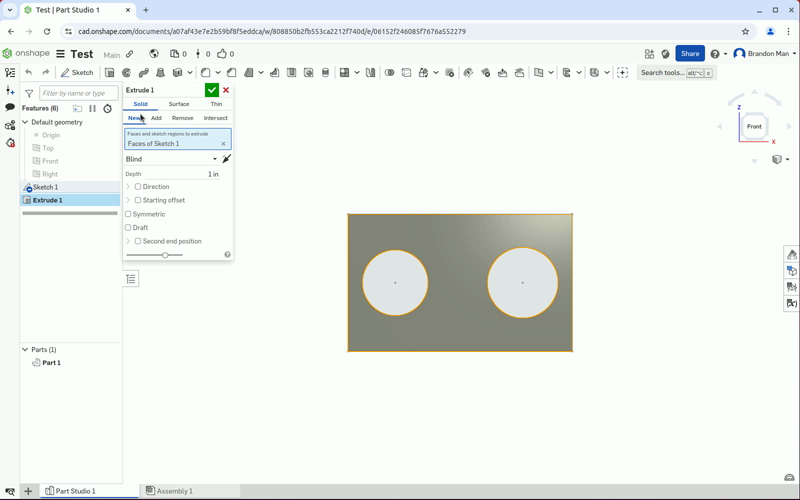
mouse_move(137, 120)
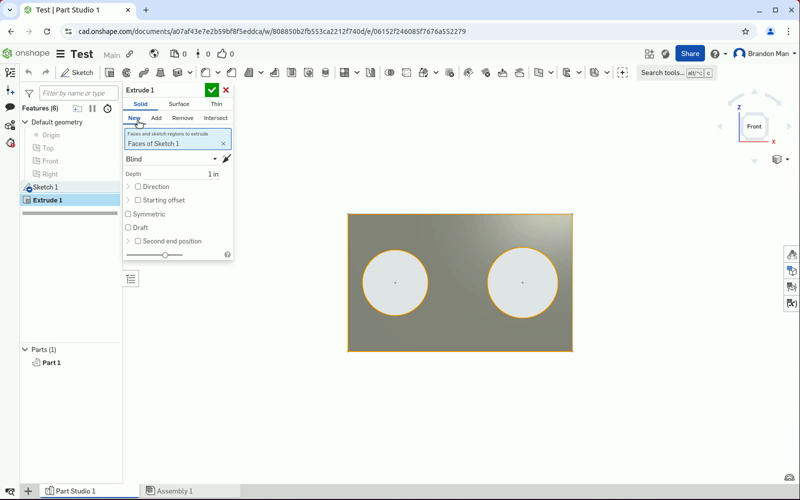
click(137, 120)
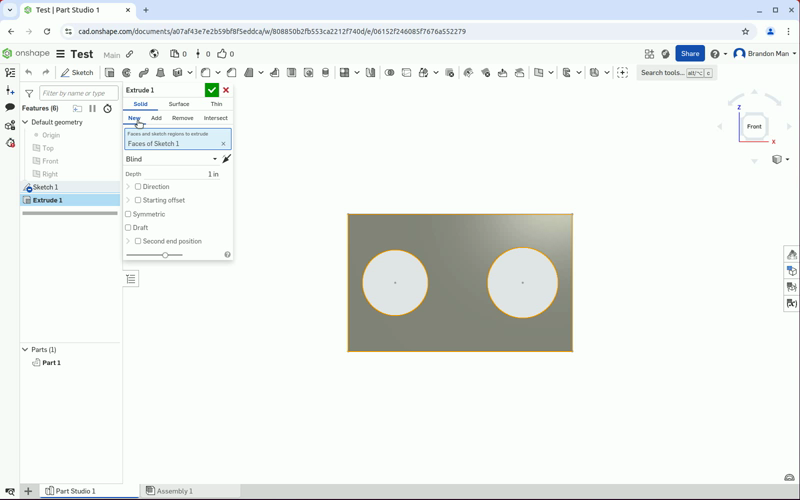
key(tab, 4)
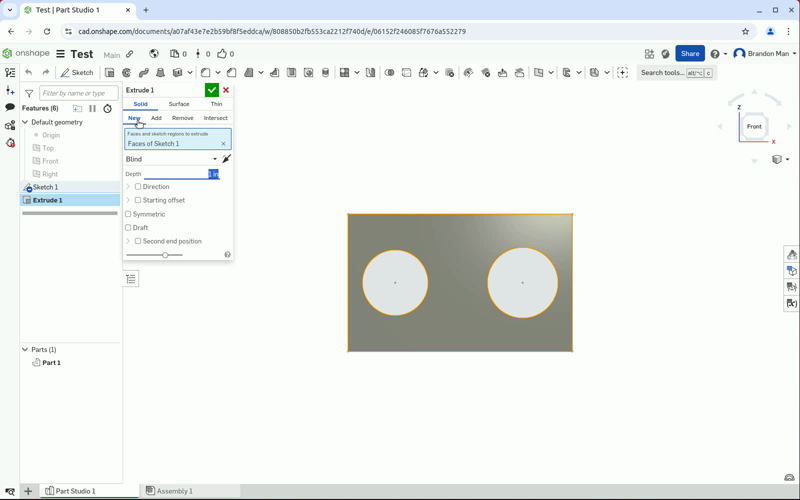
text(18.775)
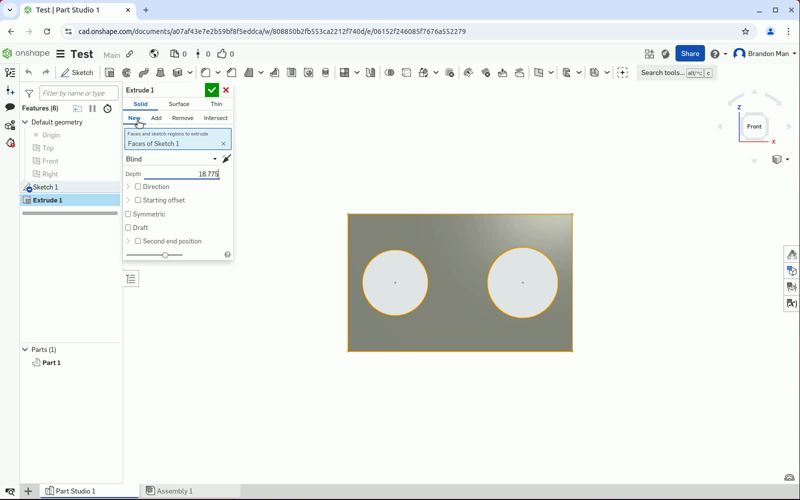
key(enter)
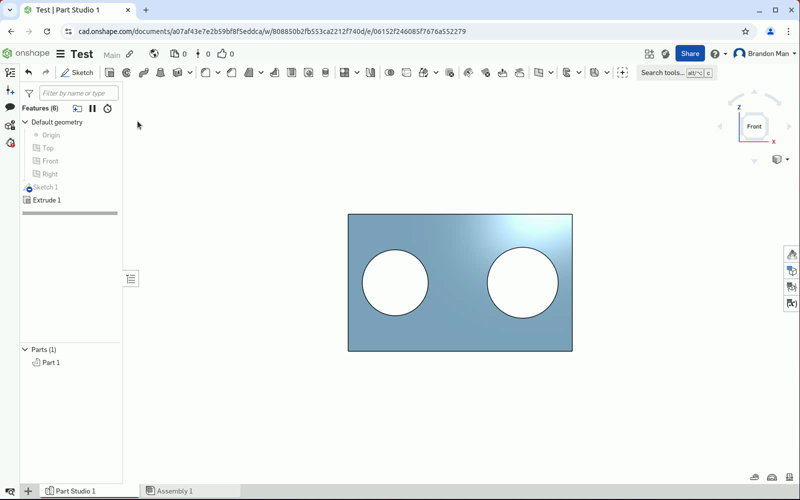
key(shift+h)
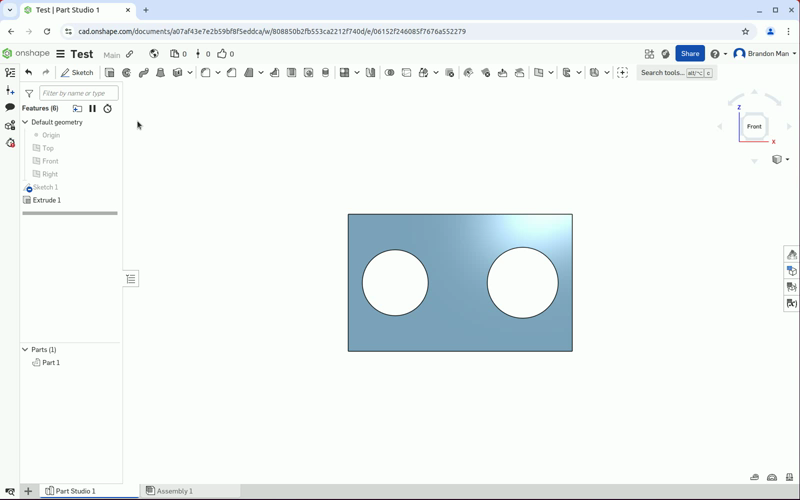
key(shift+h)
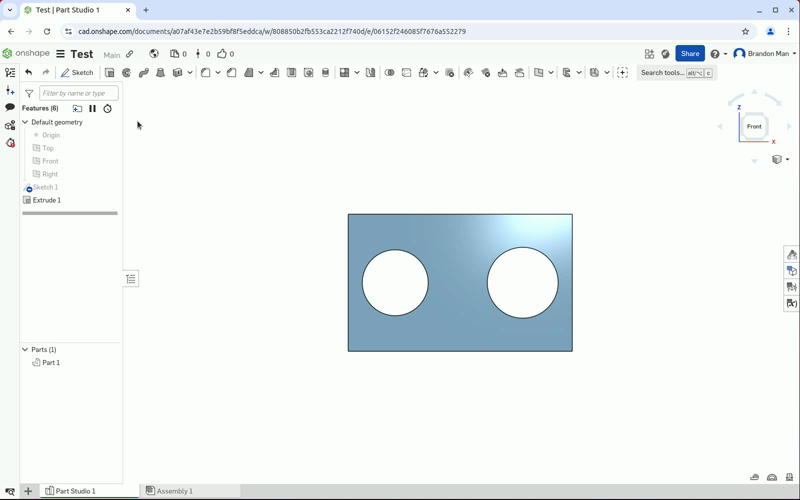
mouse_move(73, 189)
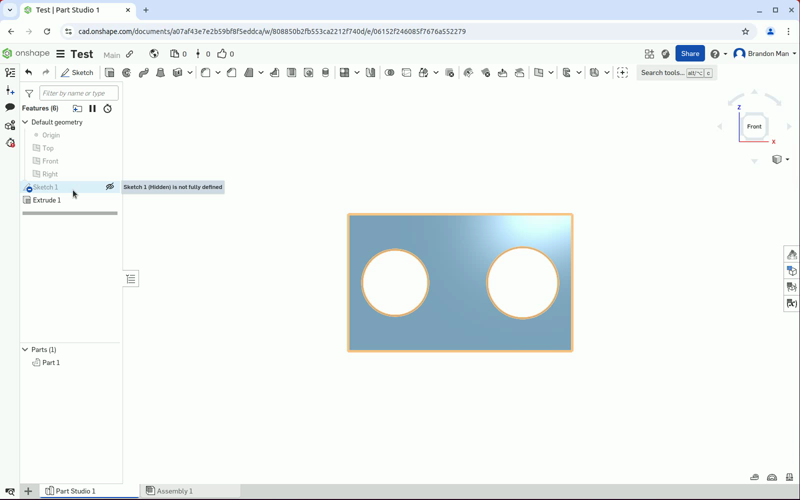
click(73, 189)
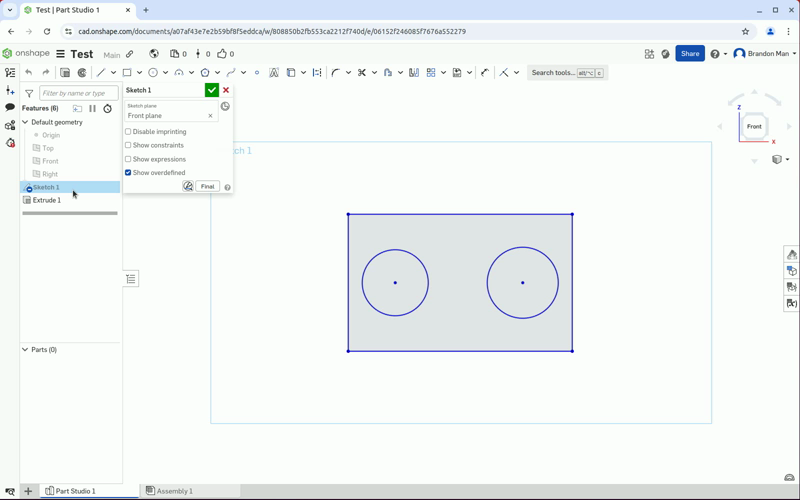
mouse_move(229, 92)
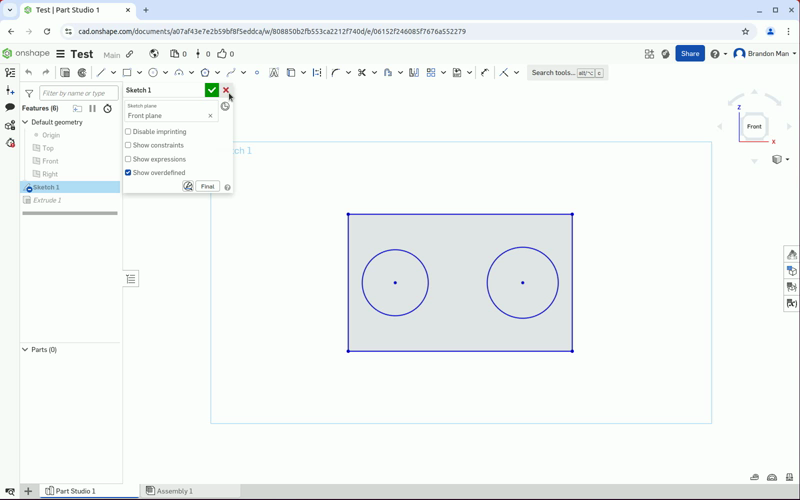
click(229, 92)
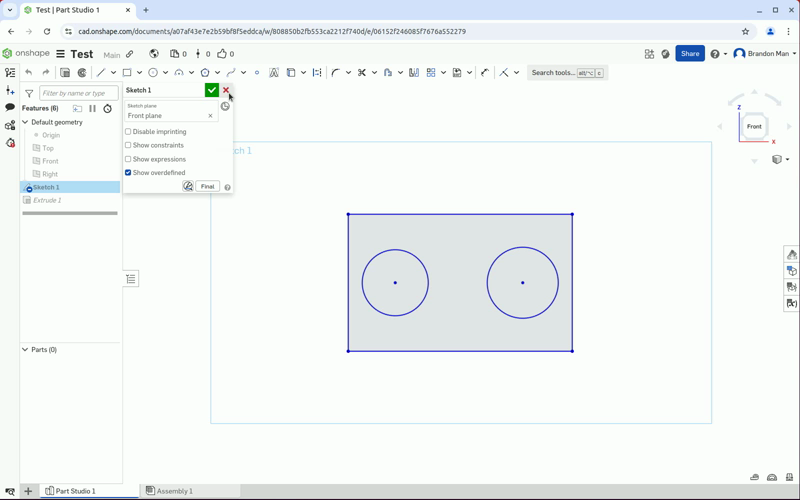
key(shift+s)
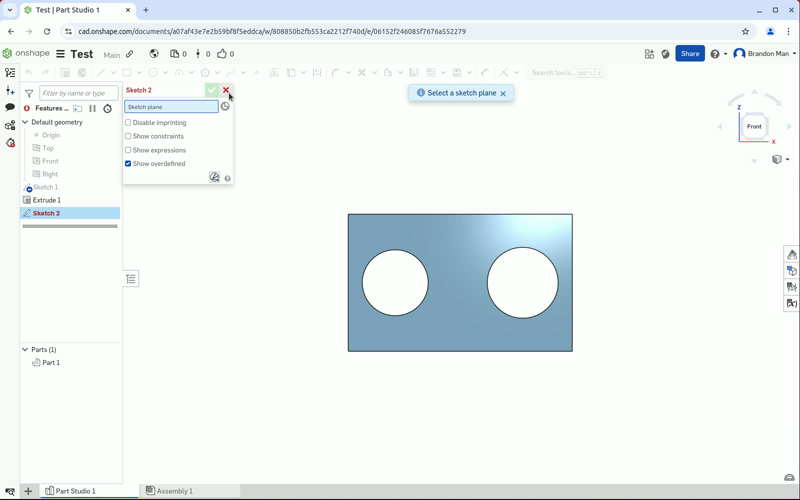
mouse_move(73, 163)
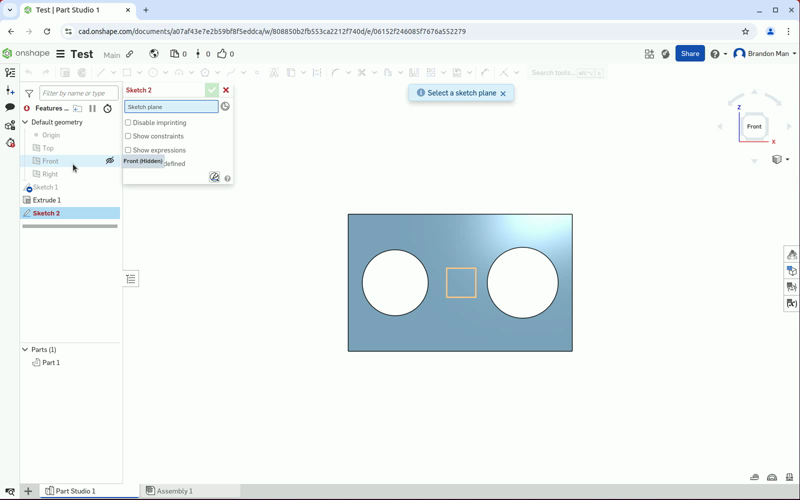
click(73, 163)
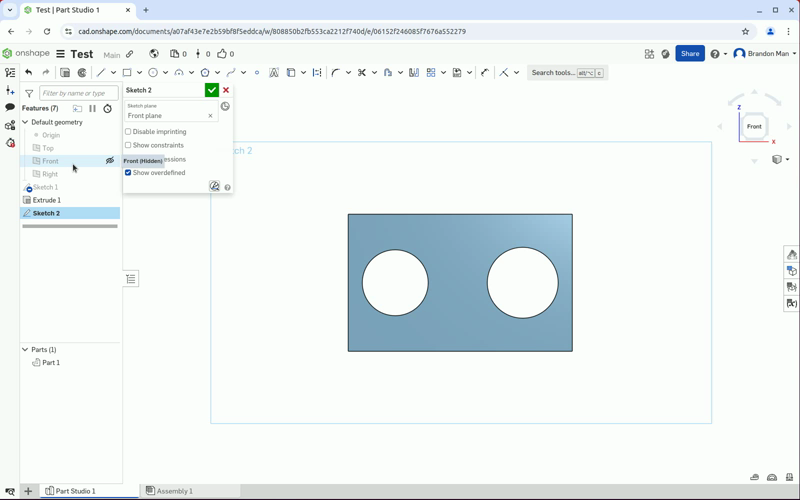
mouse_move(73, 352)
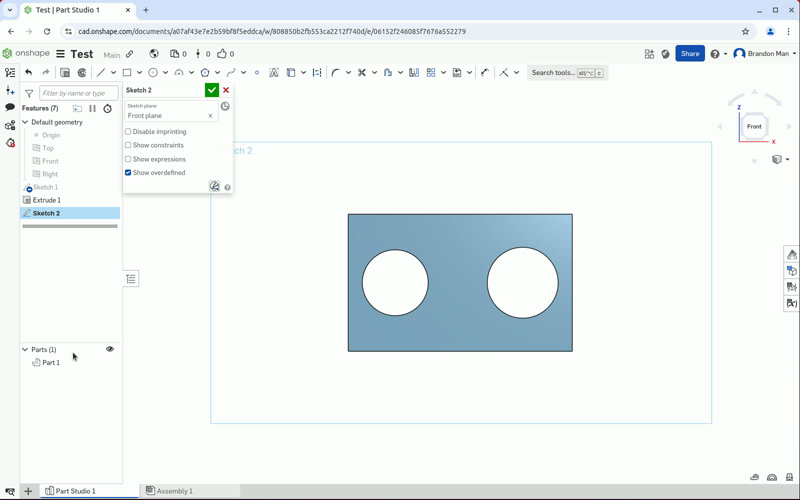
key(y)
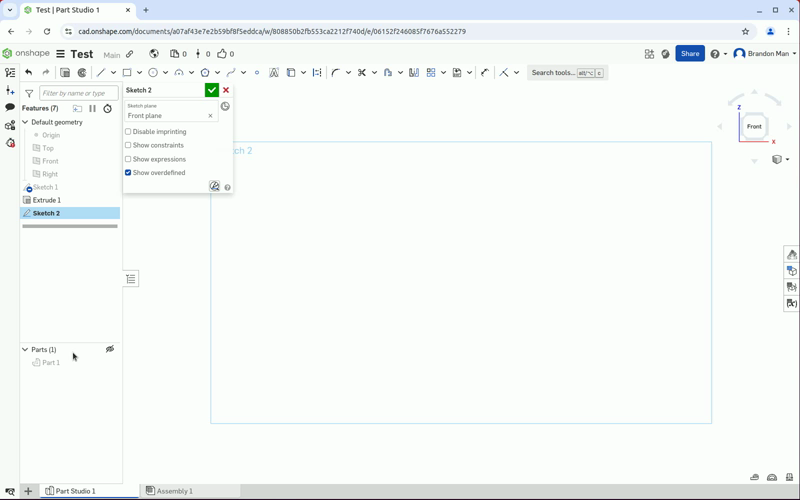
key(c)
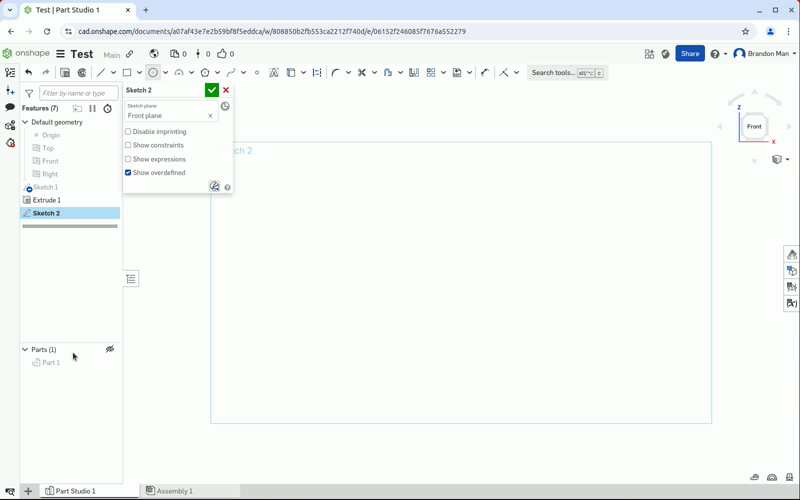
key_down(shift)
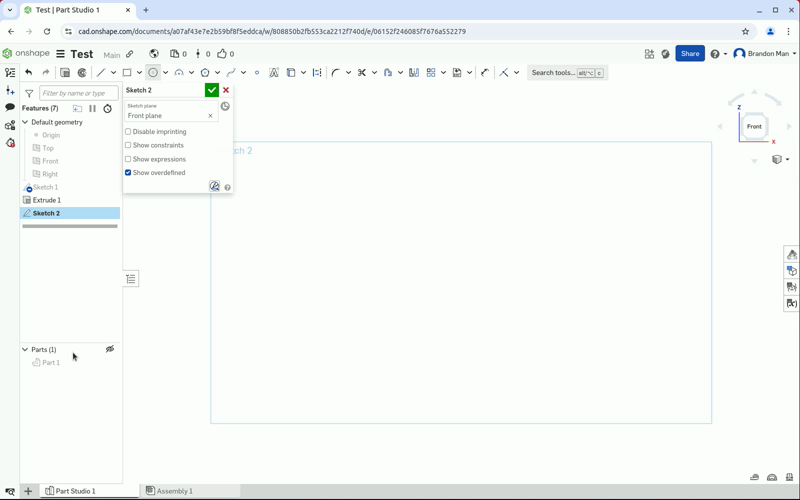
mouse_move(396, 282)
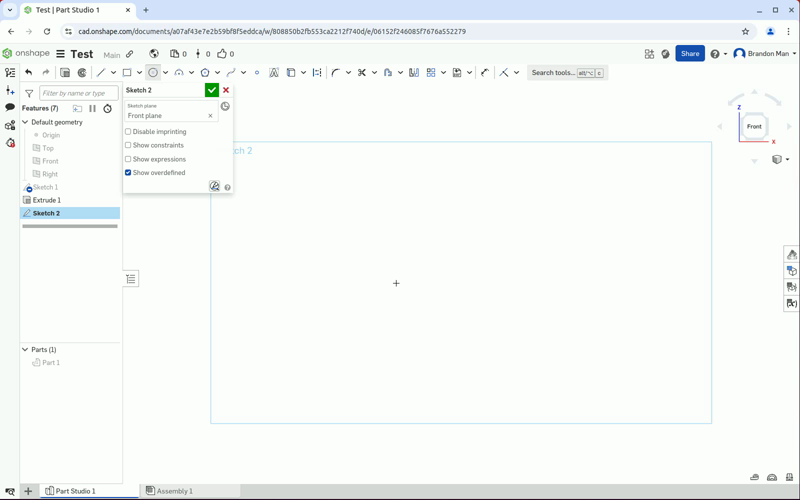
click(396, 282)
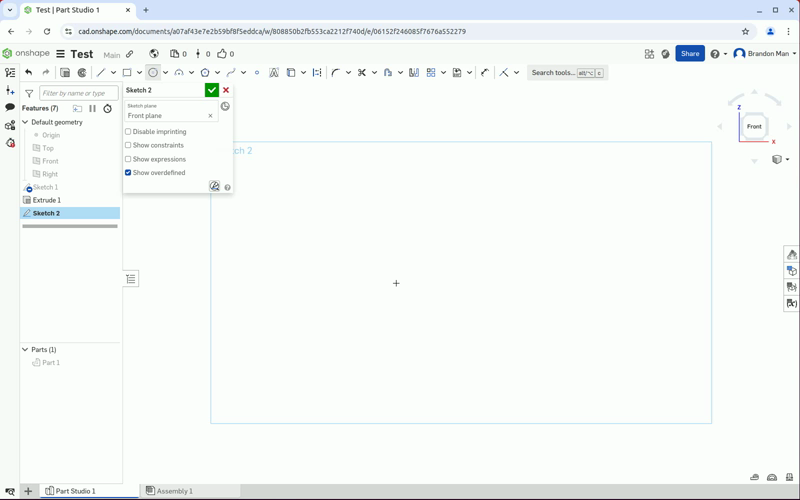
key_up(shift)
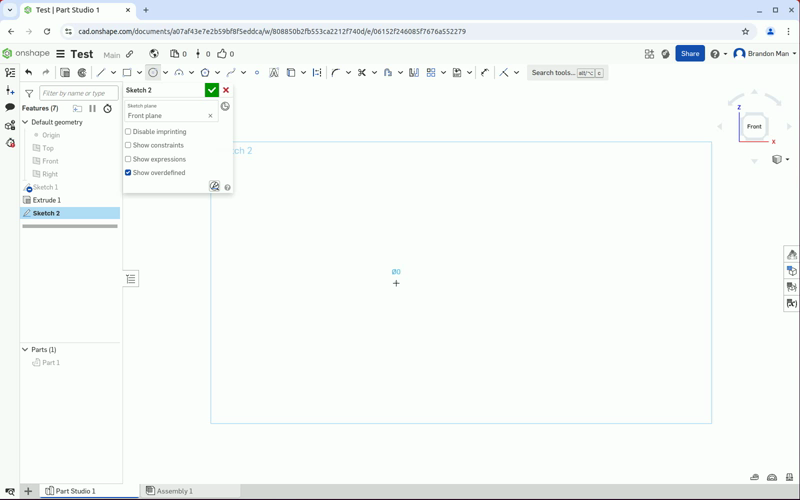
mouse_move(428, 282)
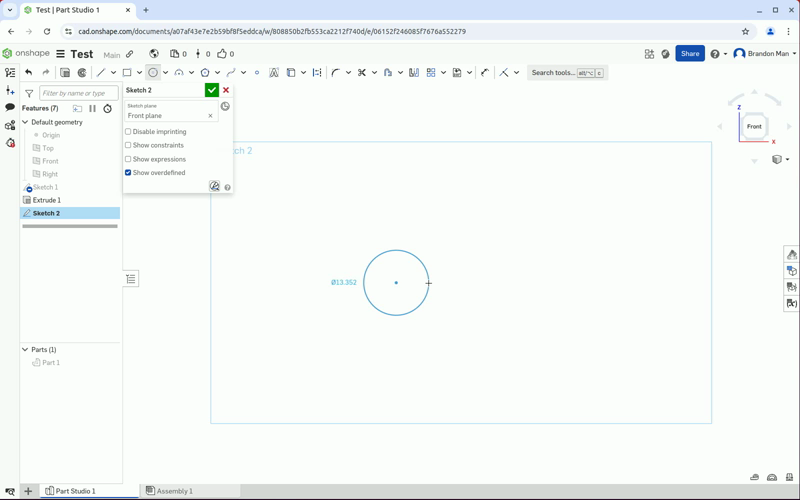
click(428, 282)
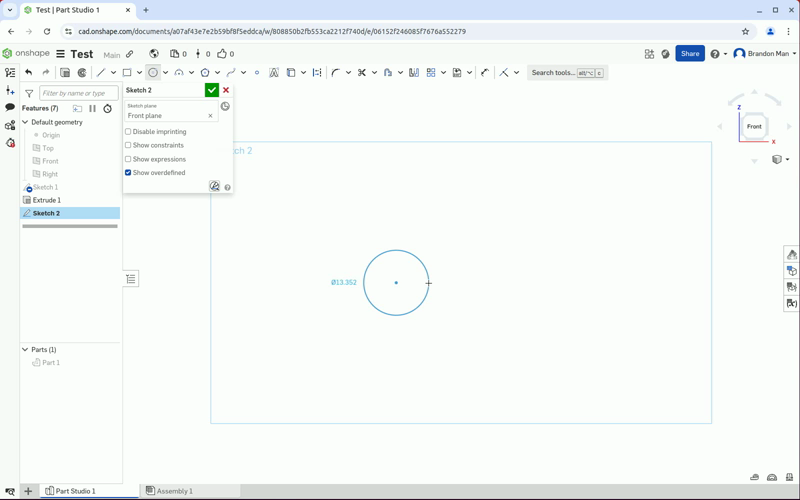
key(esc)
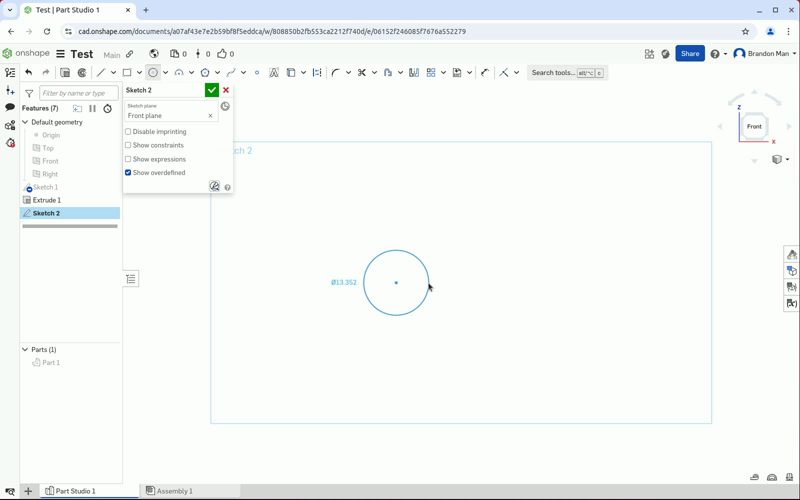
mouse_move(372, 266)
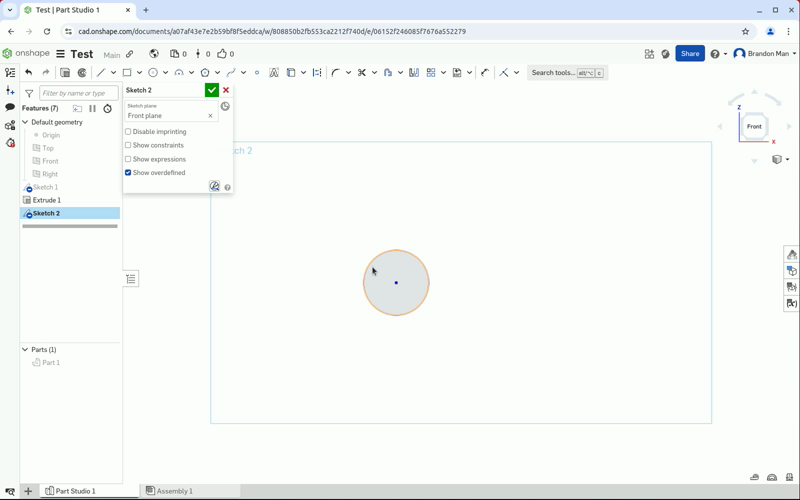
click(372, 266)
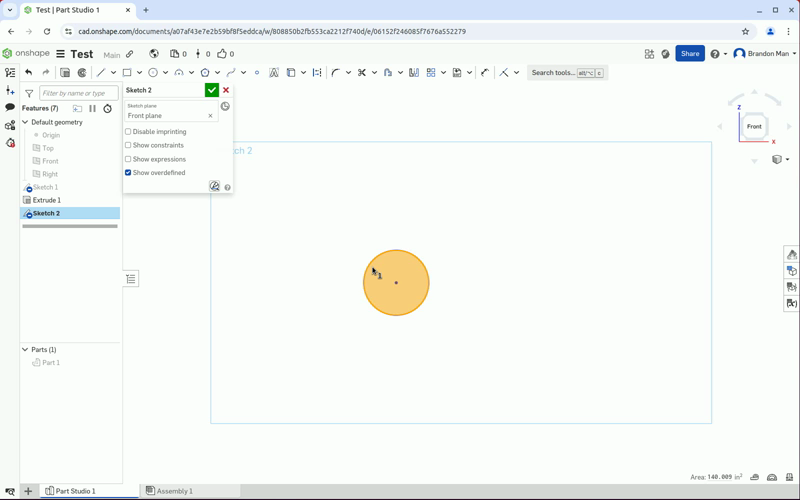
mouse_move(73, 352)
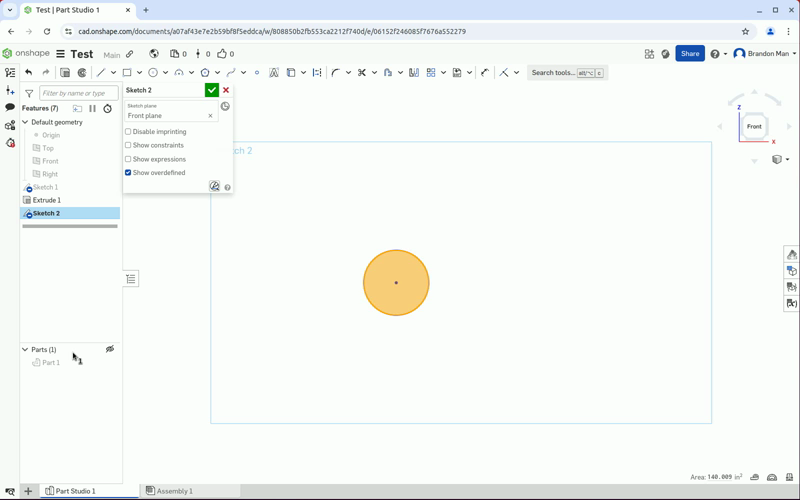
key(shift+y)
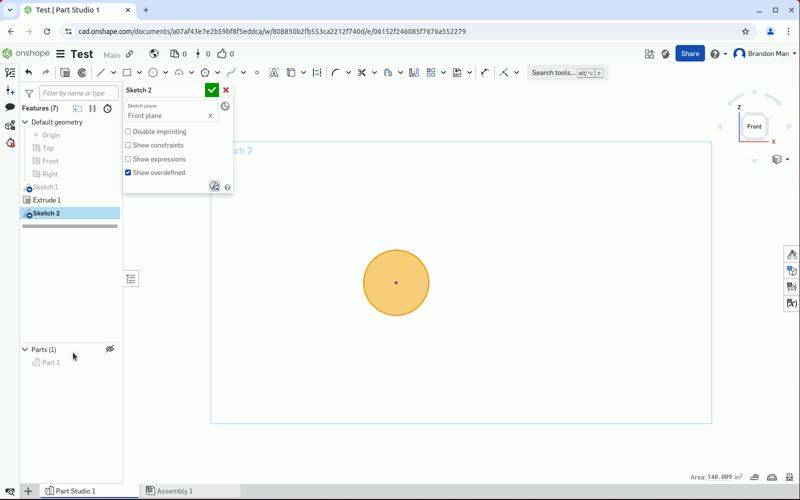
key(shift+e)
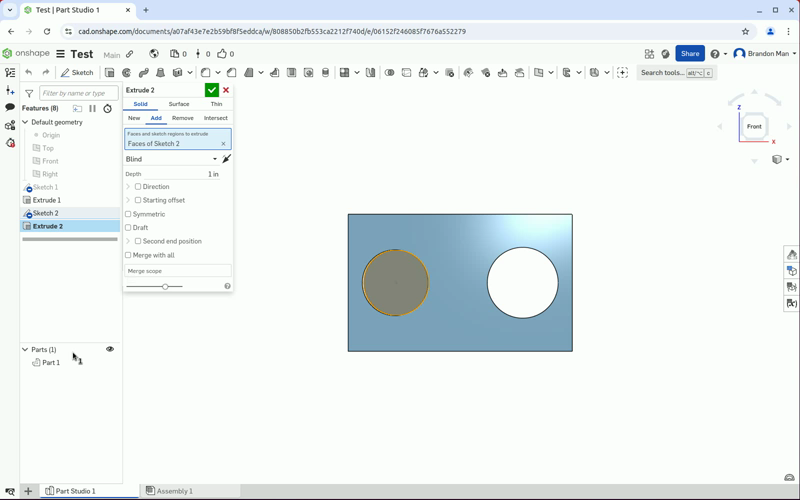
mouse_move(143, 106)
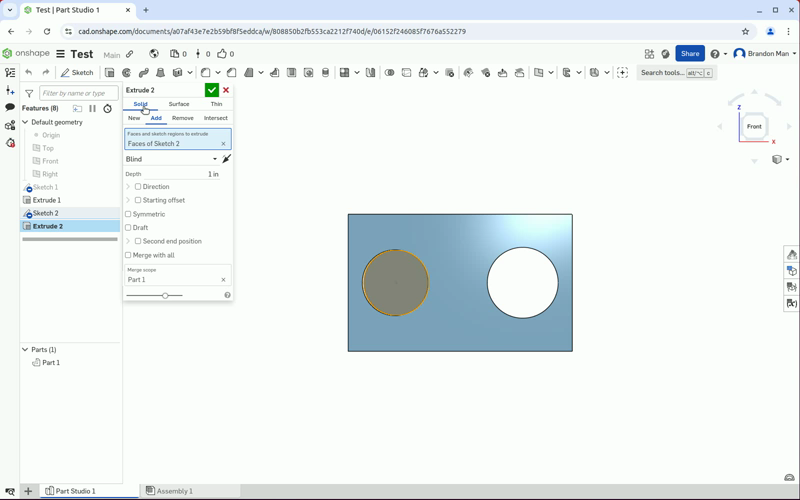
click(143, 106)
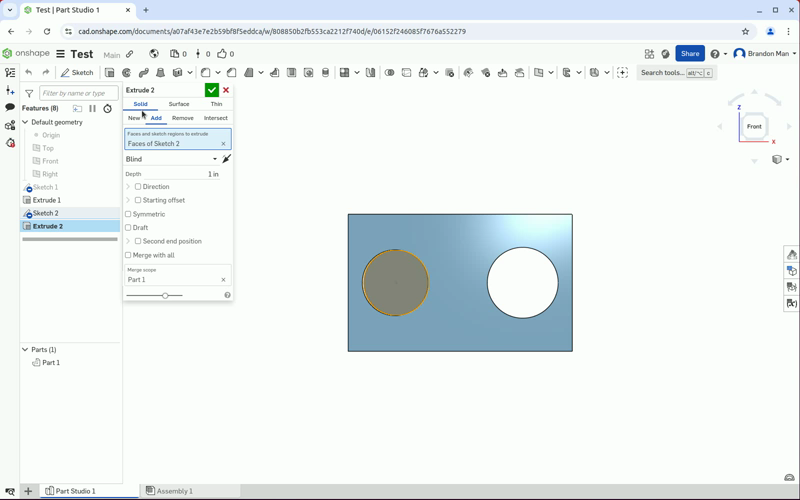
mouse_move(137, 120)
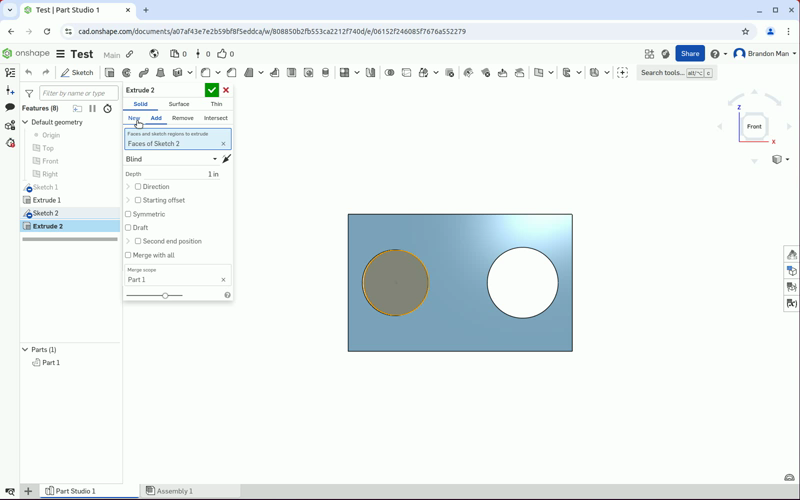
click(137, 120)
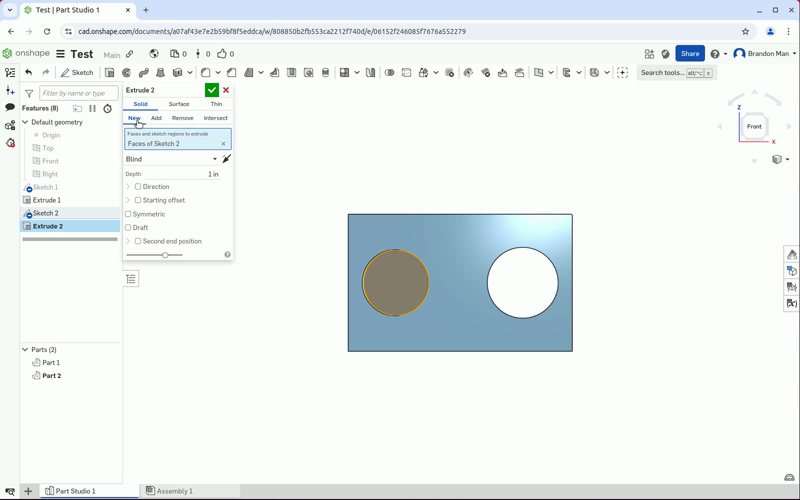
key(tab, 4)
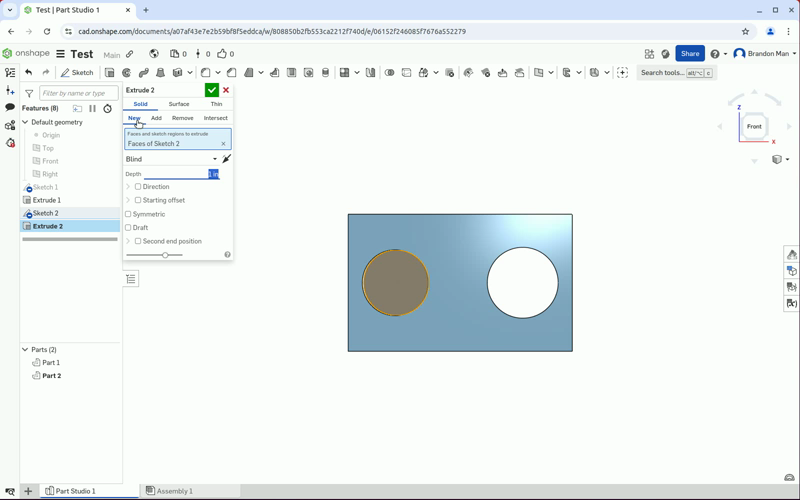
text(18.775)
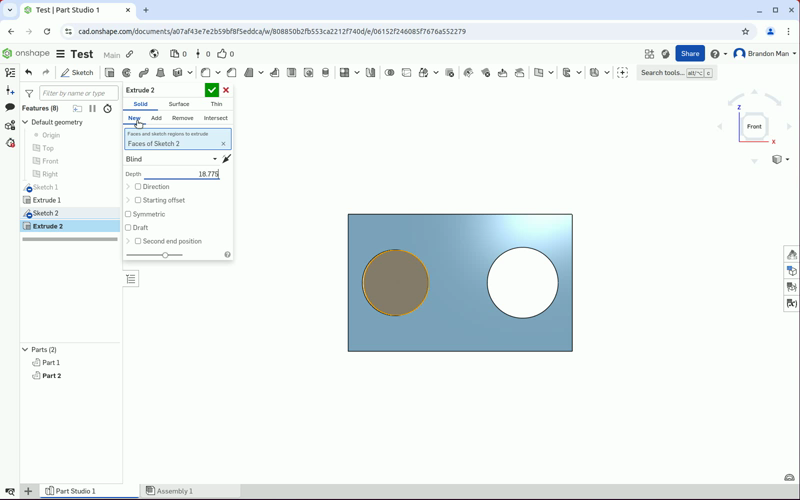
key(enter)
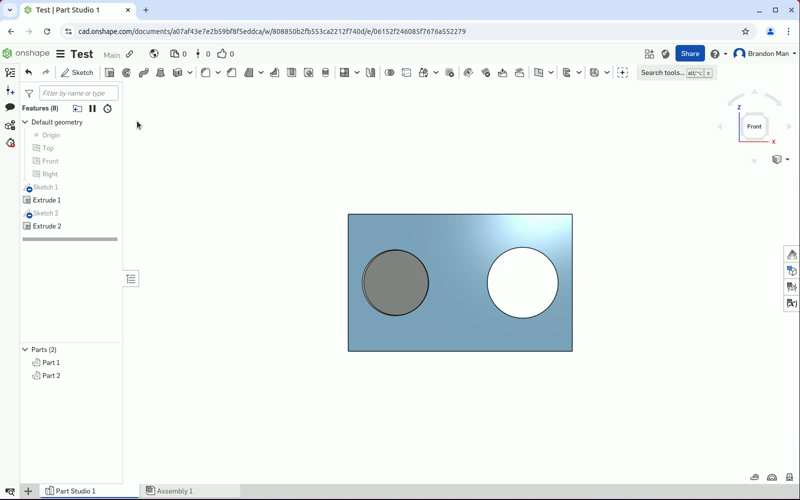
key(shift+h)
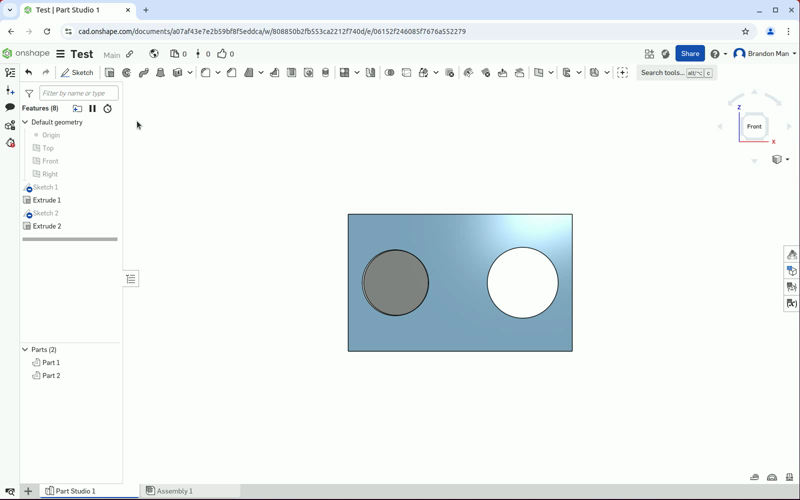
key(shift+h)
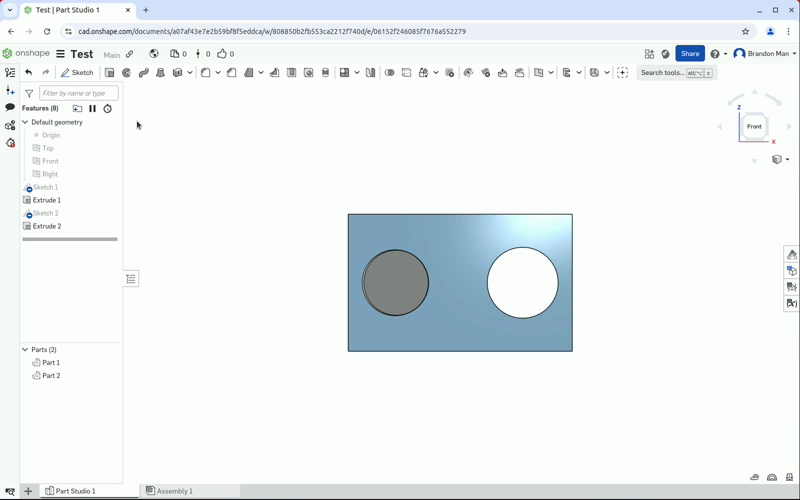
mouse_move(73, 189)
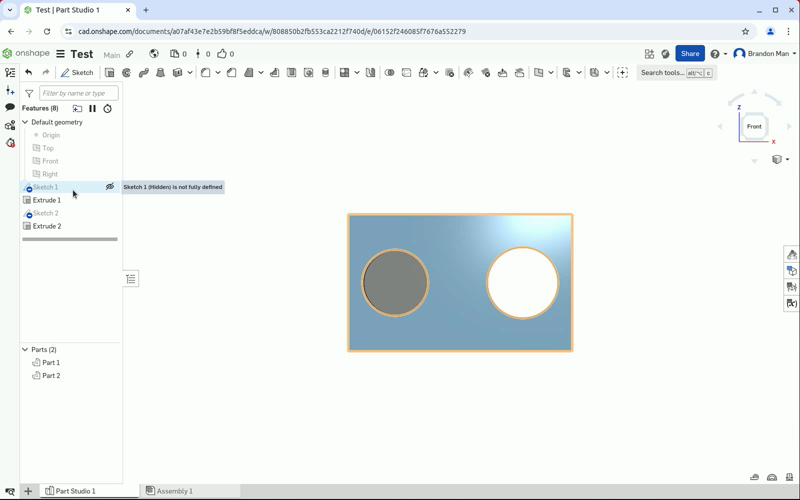
click(73, 189)
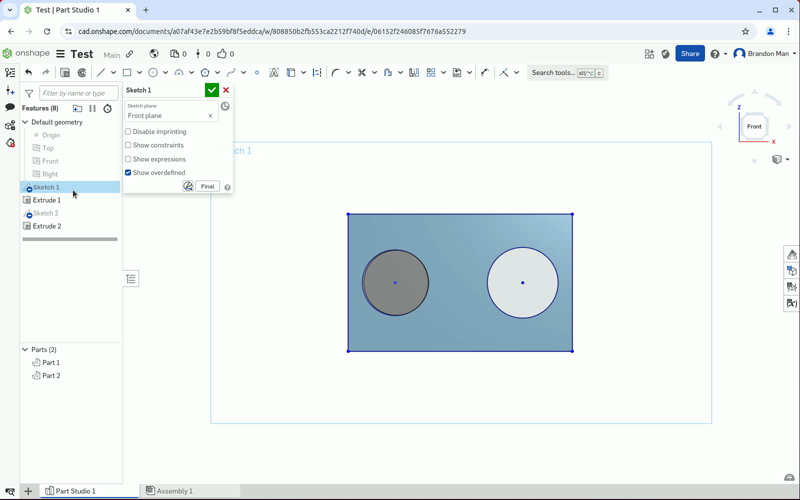
mouse_move(229, 92)
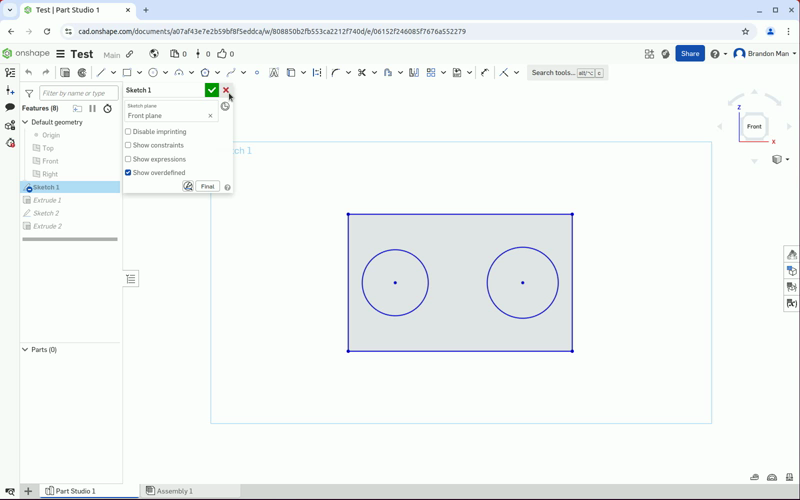
click(229, 92)
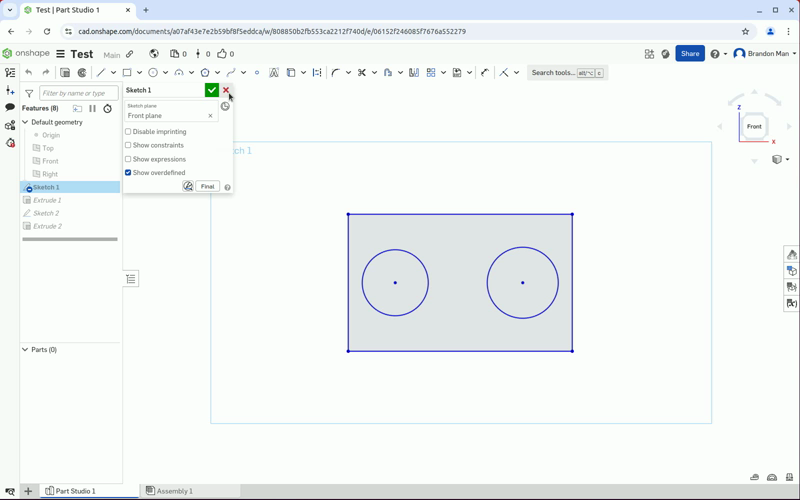
key(shift+s)
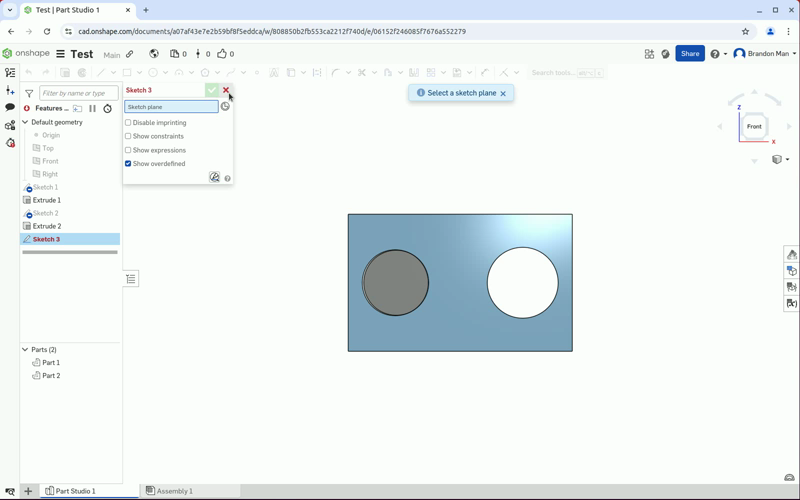
mouse_move(73, 163)
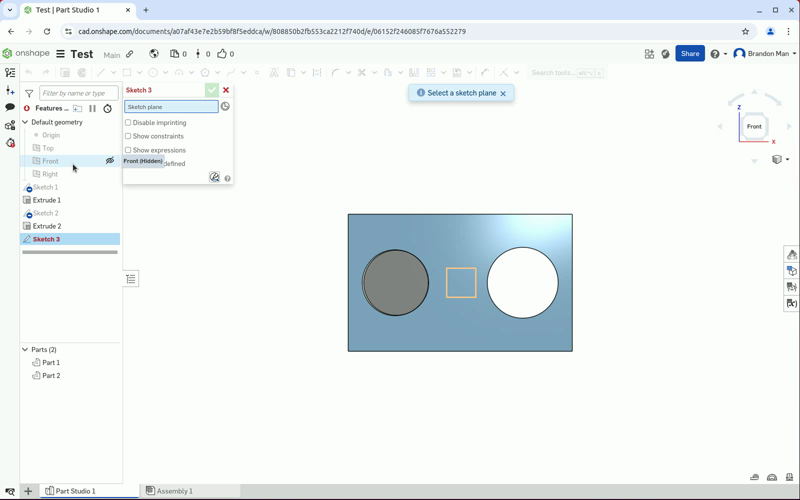
click(73, 163)
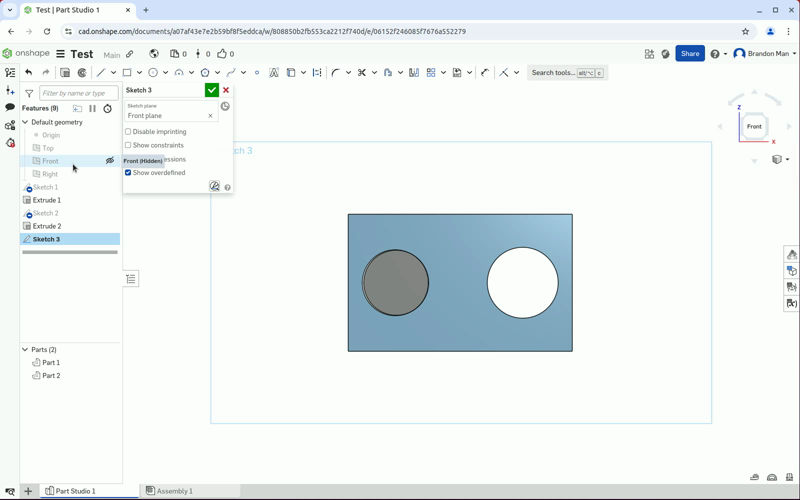
mouse_move(73, 352)
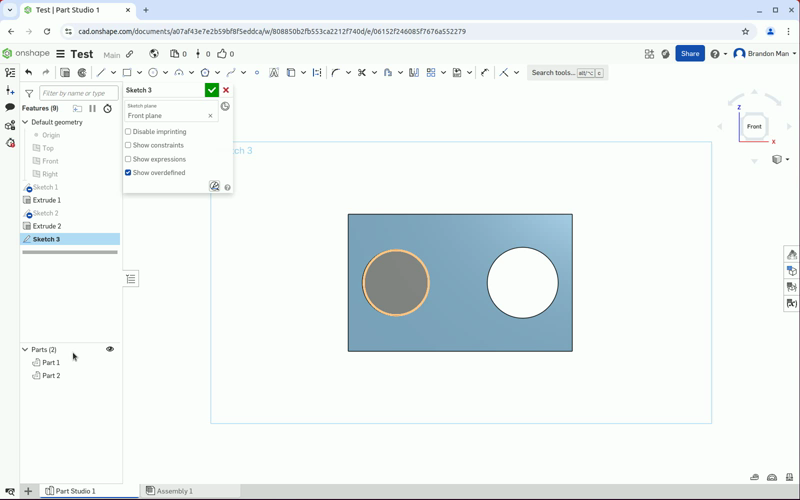
key(y)
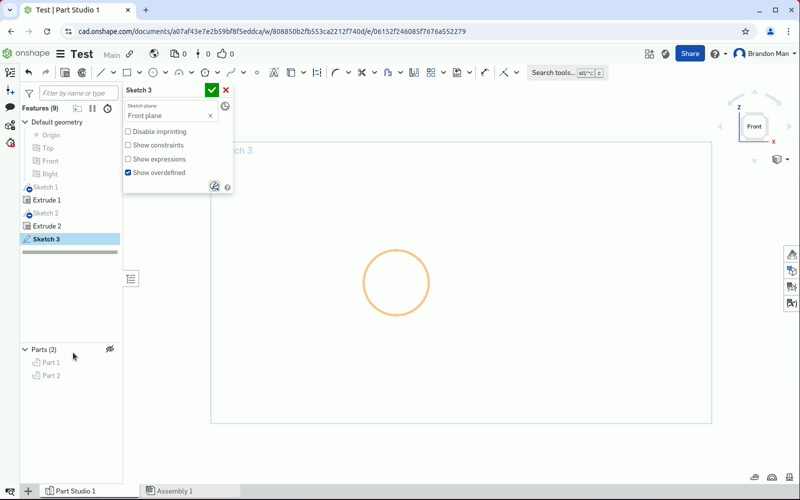
key(c)
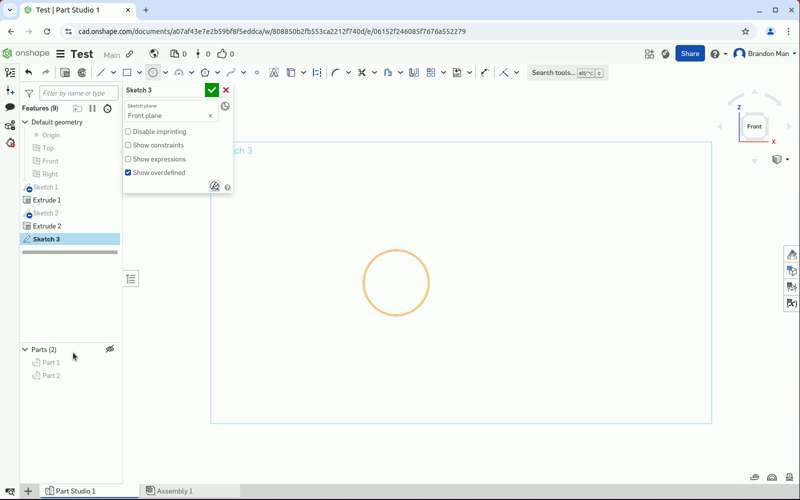
key_down(shift)
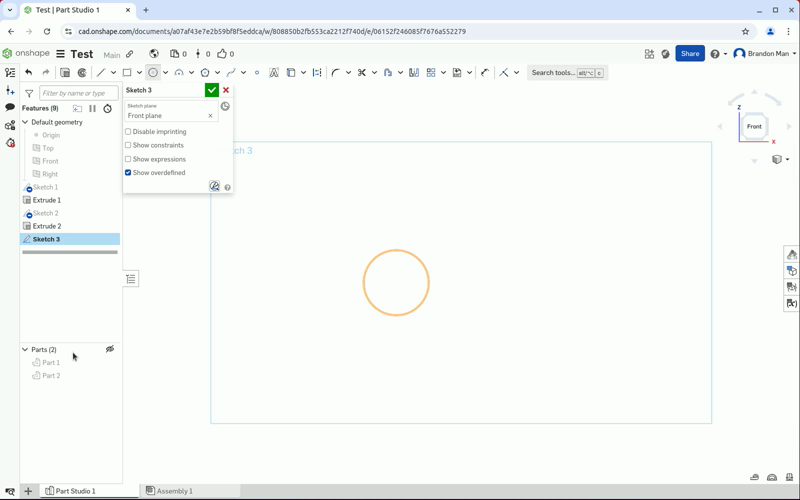
mouse_move(524, 282)
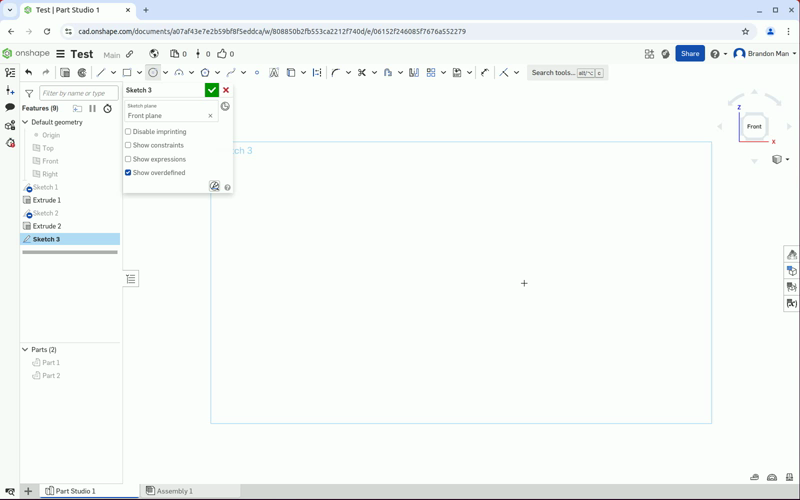
click(524, 282)
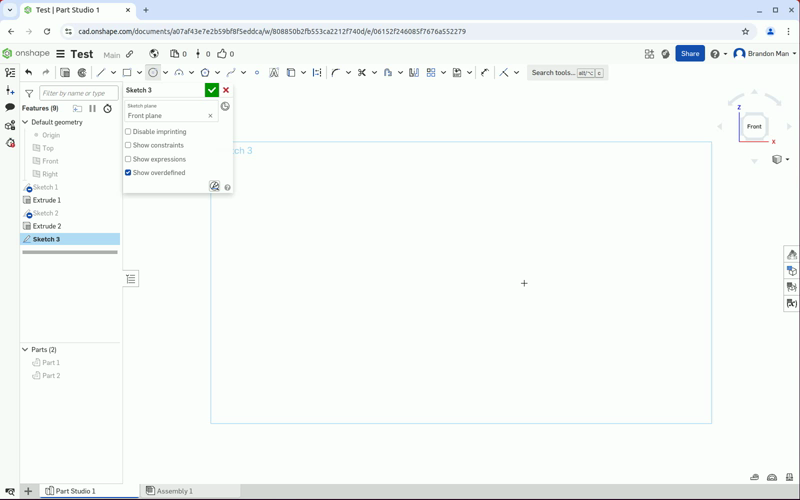
key_up(shift)
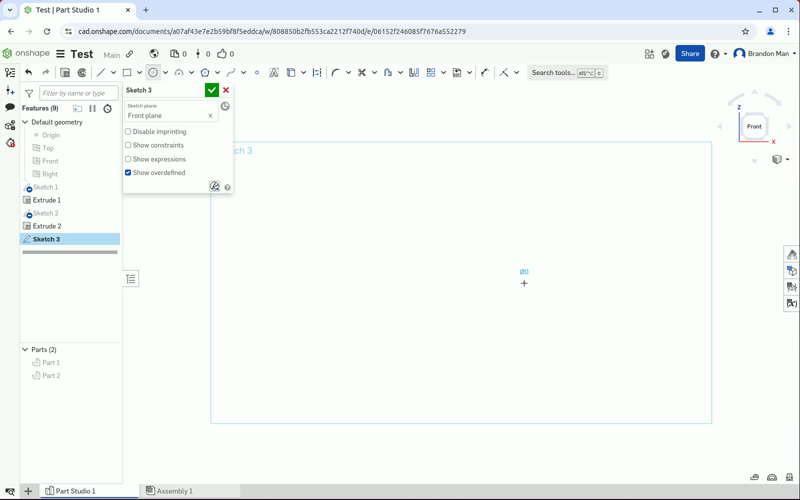
mouse_move(559, 282)
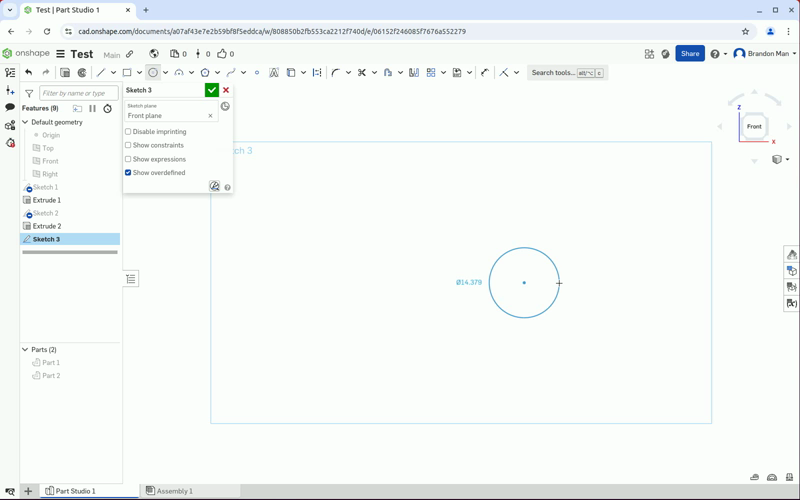
click(559, 282)
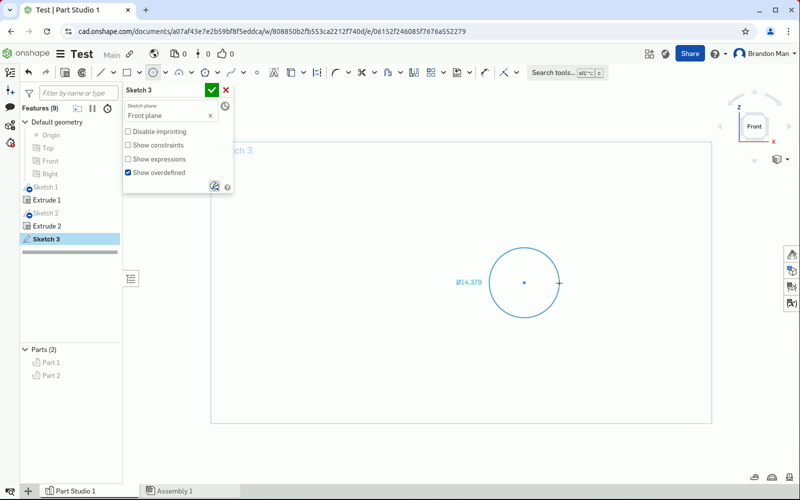
key(esc)
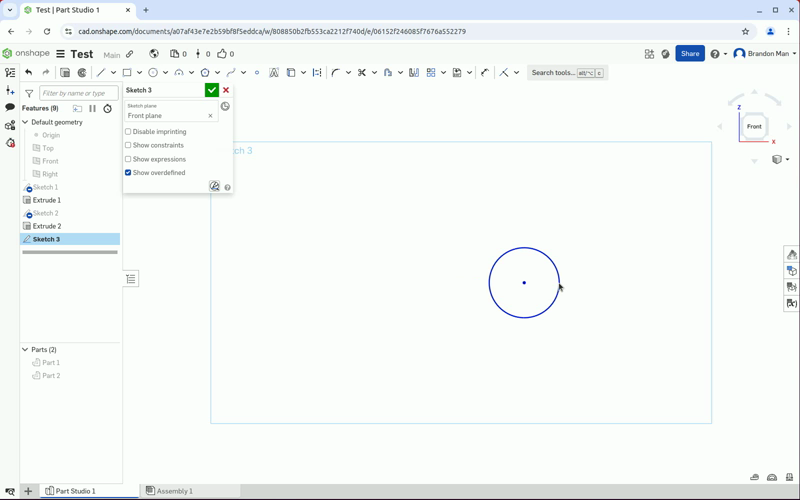
mouse_move(515, 262)
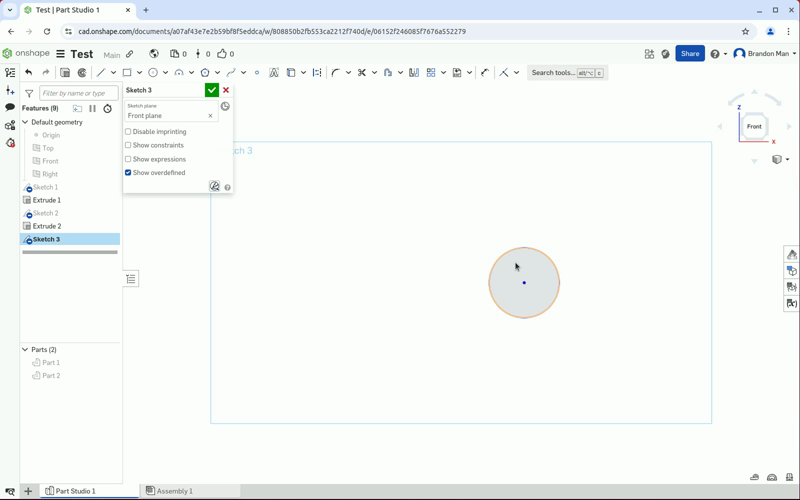
click(515, 262)
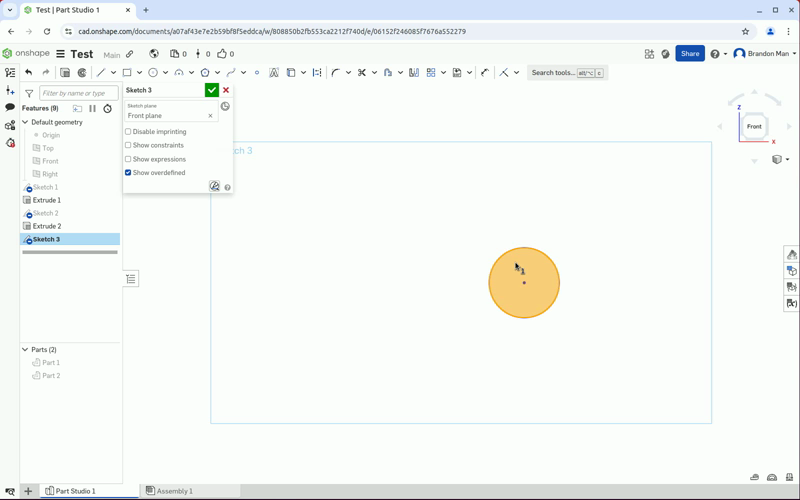
mouse_move(73, 352)
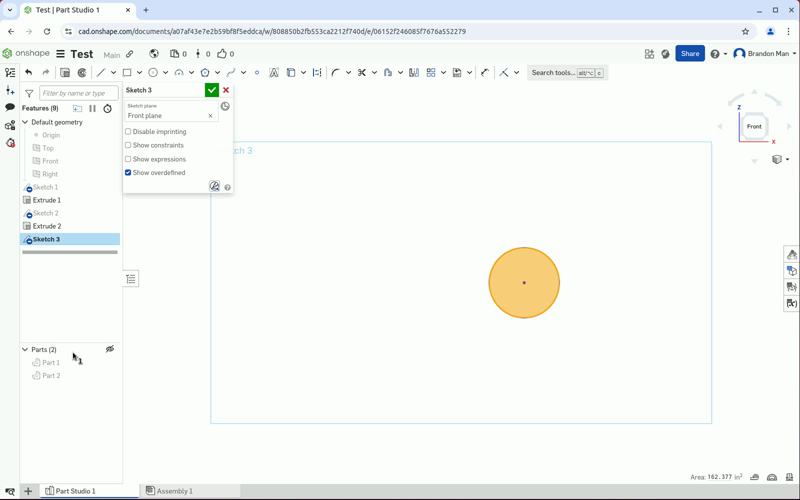
key(shift+y)
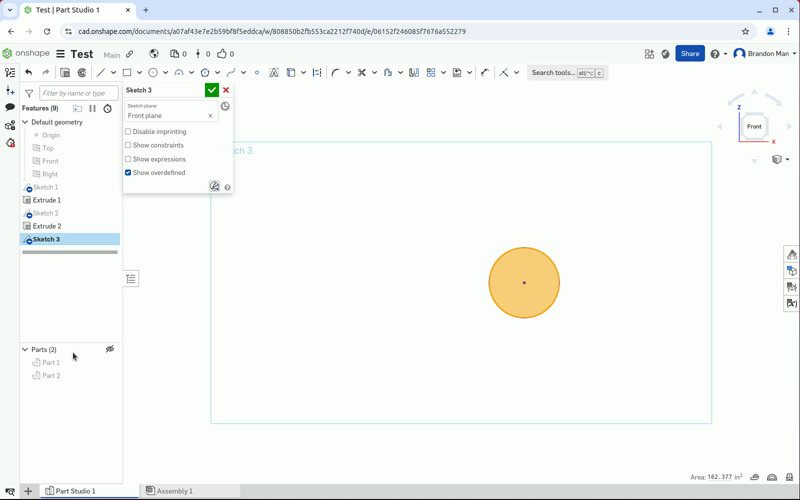
key(shift+e)
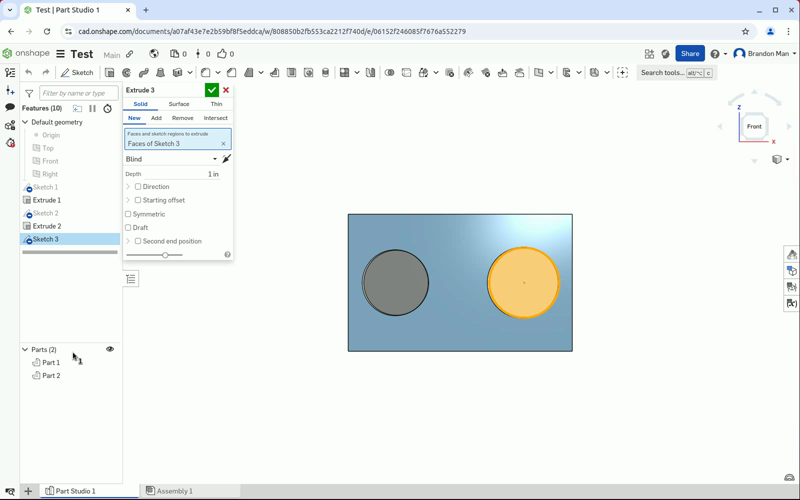
mouse_move(143, 106)
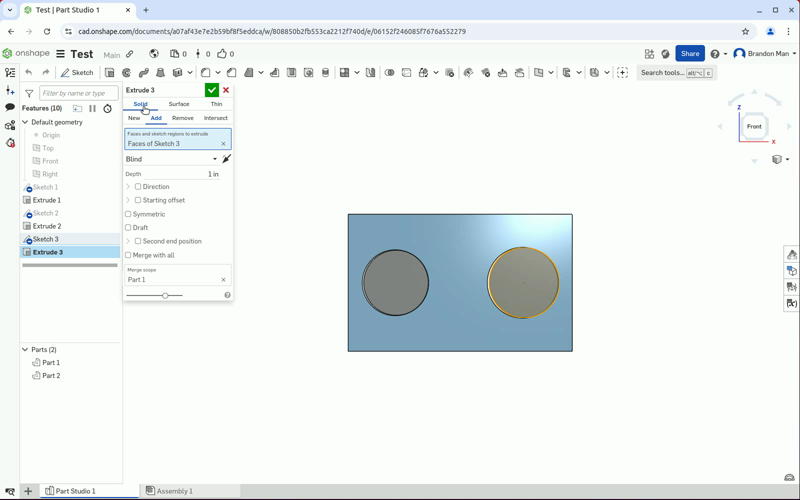
click(143, 106)
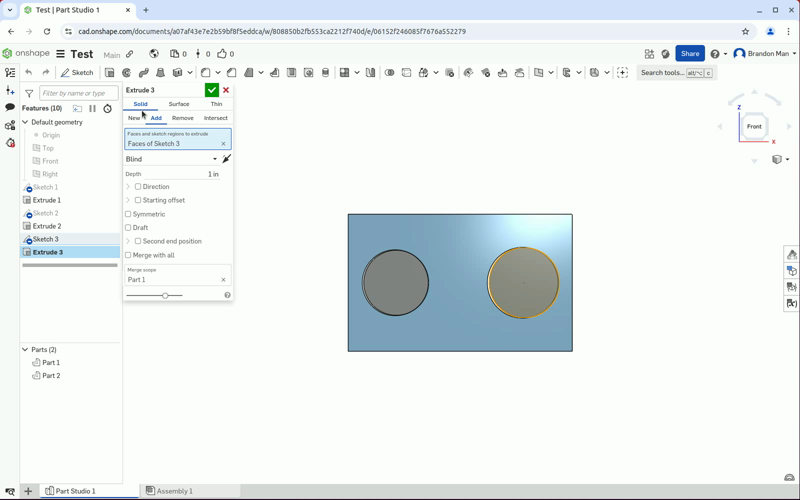
mouse_move(137, 120)
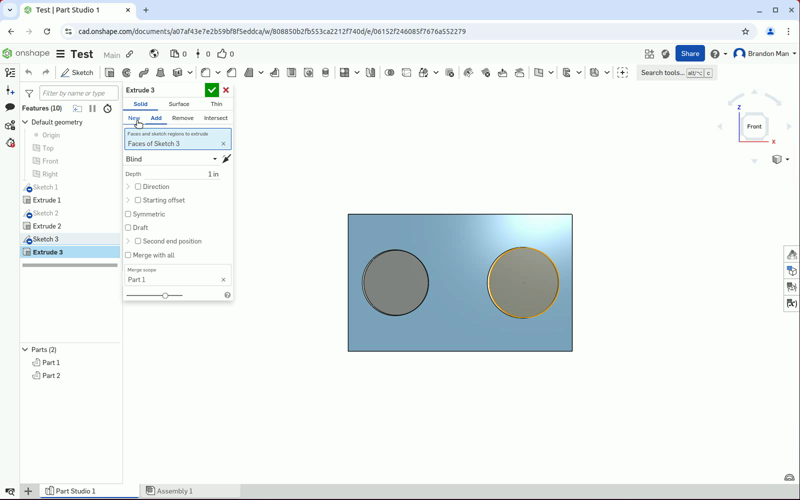
click(137, 120)
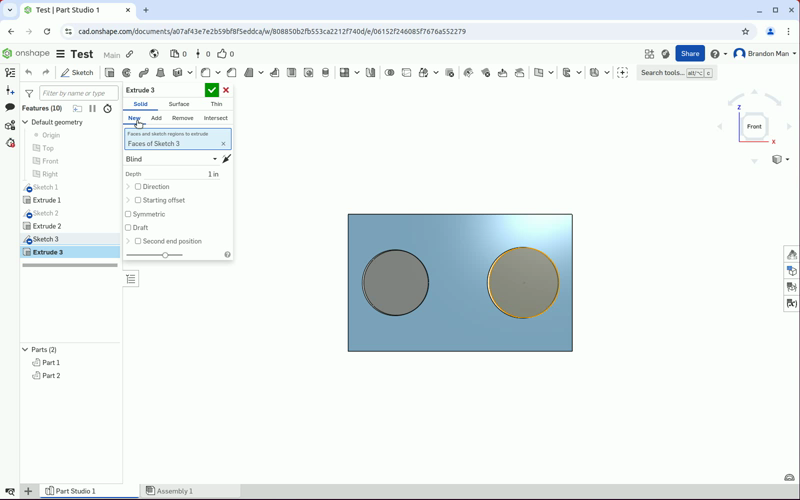
key(tab, 4)
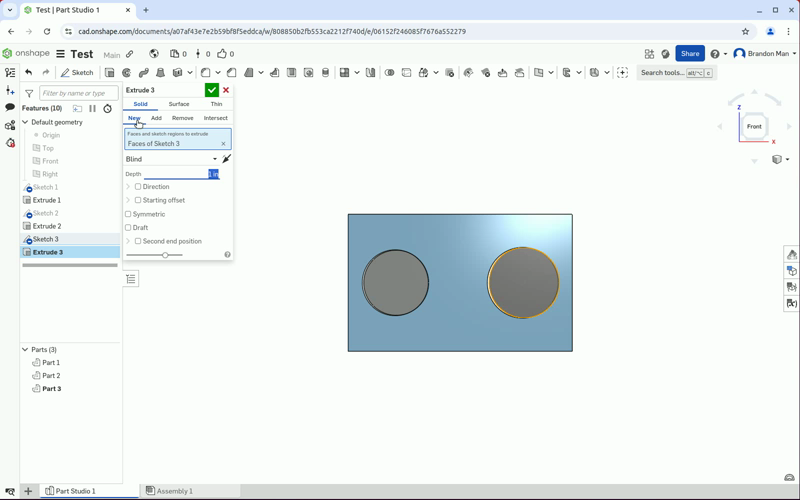
text(18.775)
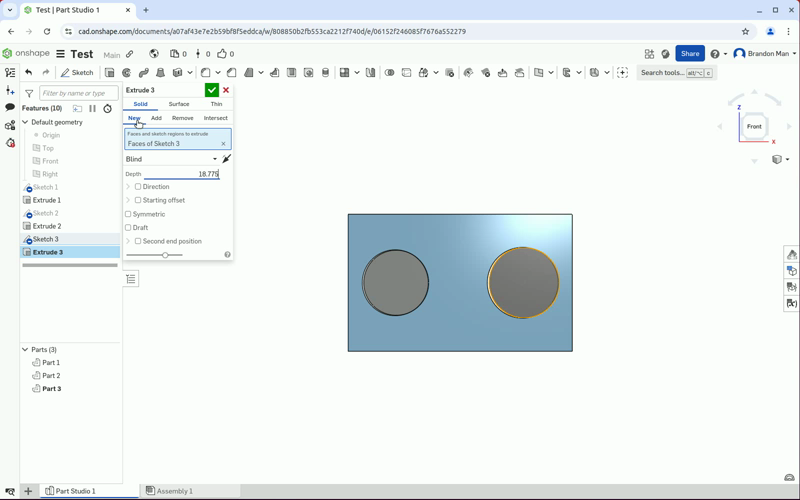
key(enter)
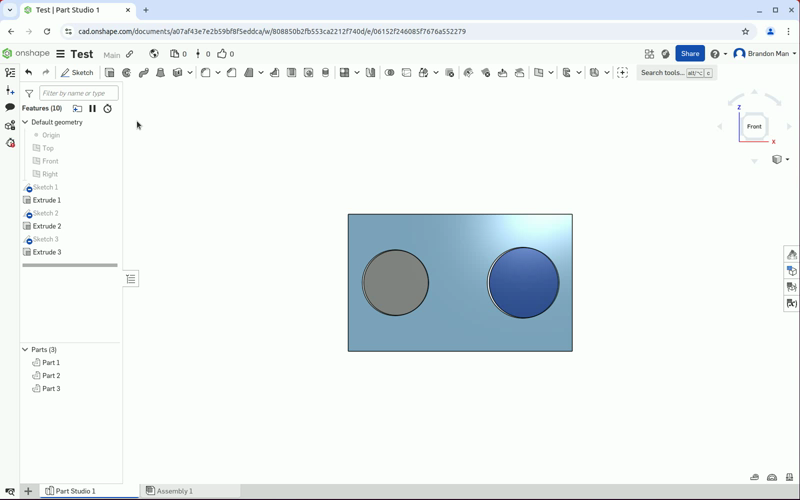
key(shift+h)
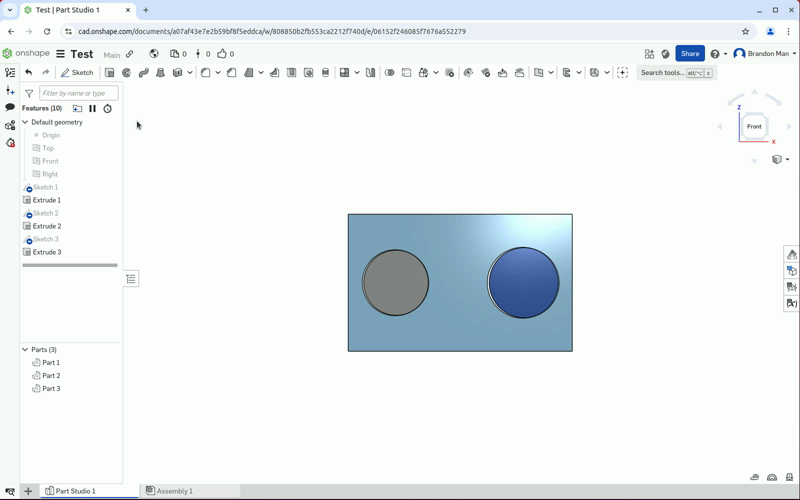
key(shift+h)
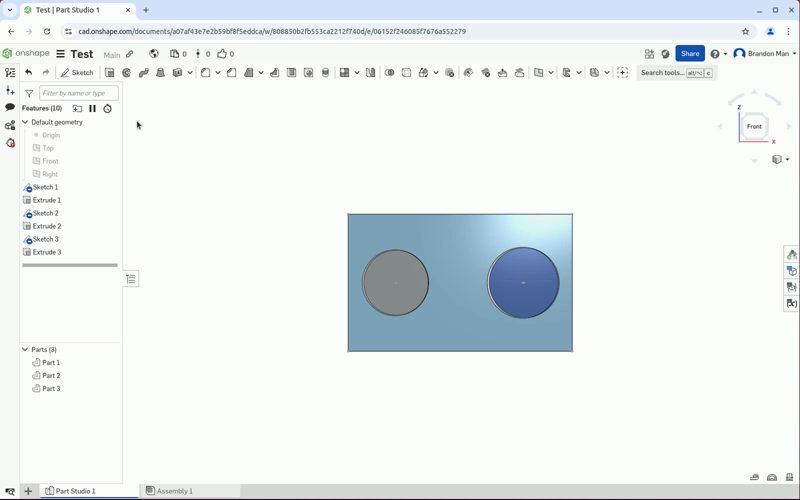
key(shift+7)
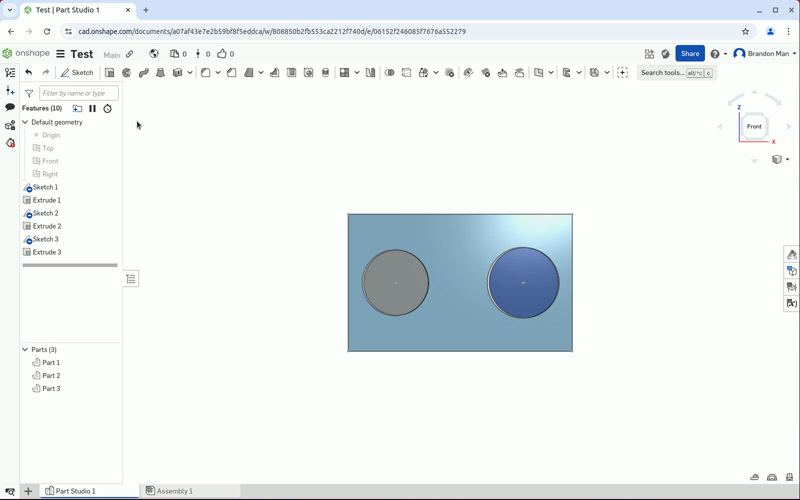
key(left, 2)
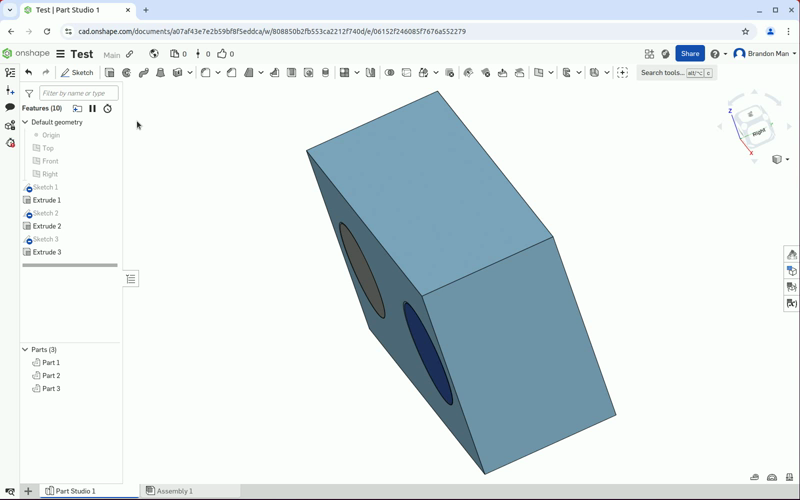
key(down, 2)
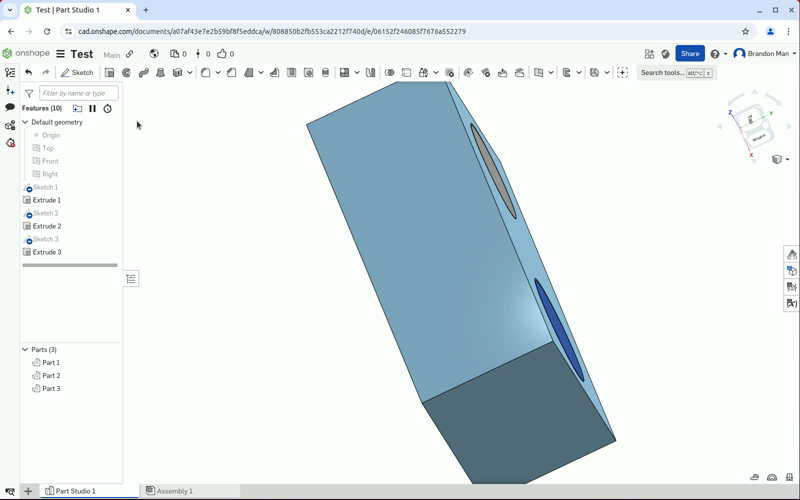
key(up, 2)
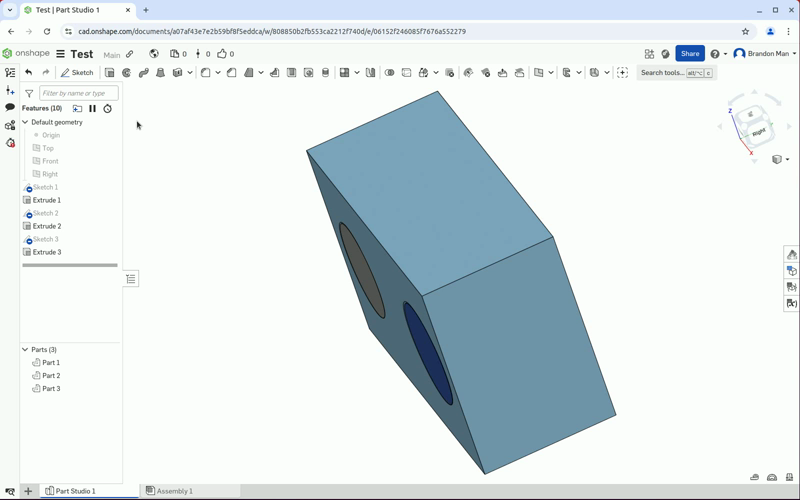
key(right, 2)
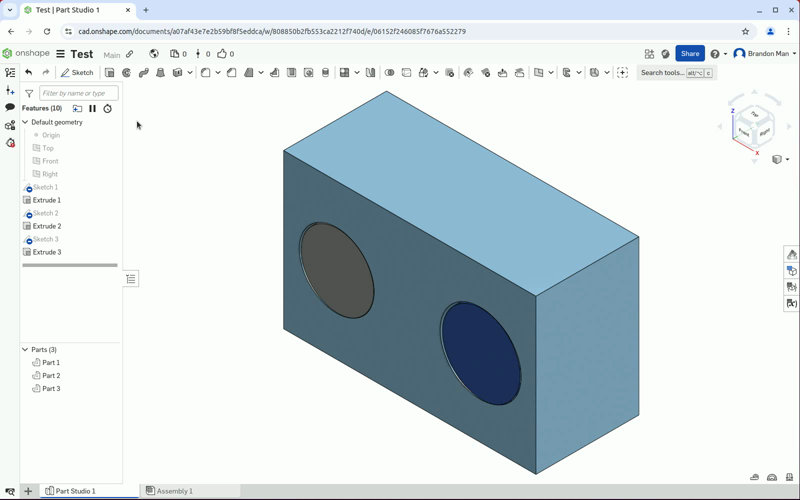
mouse_move(73, 189)
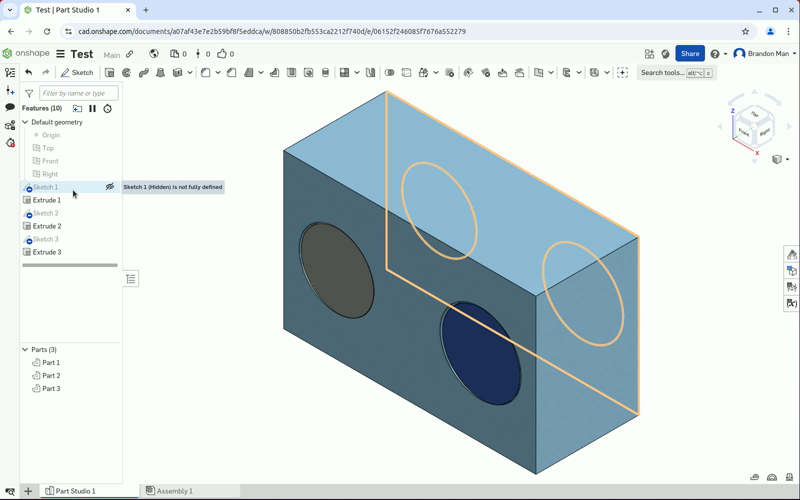
click(73, 189)